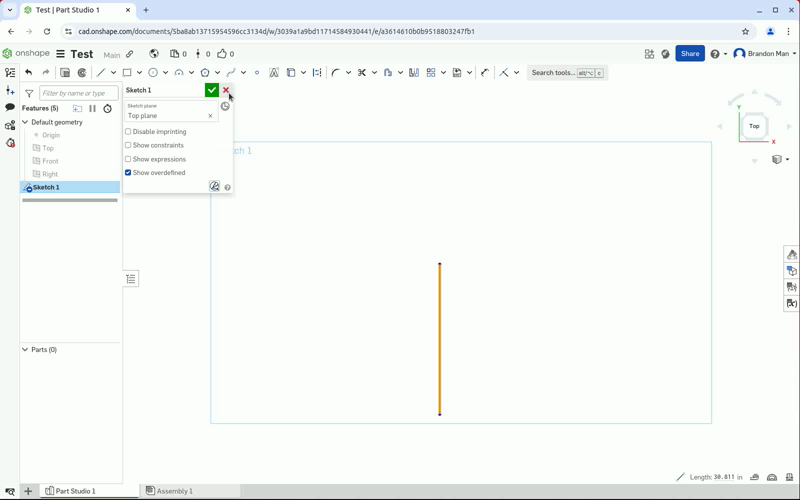
key(shift+h)
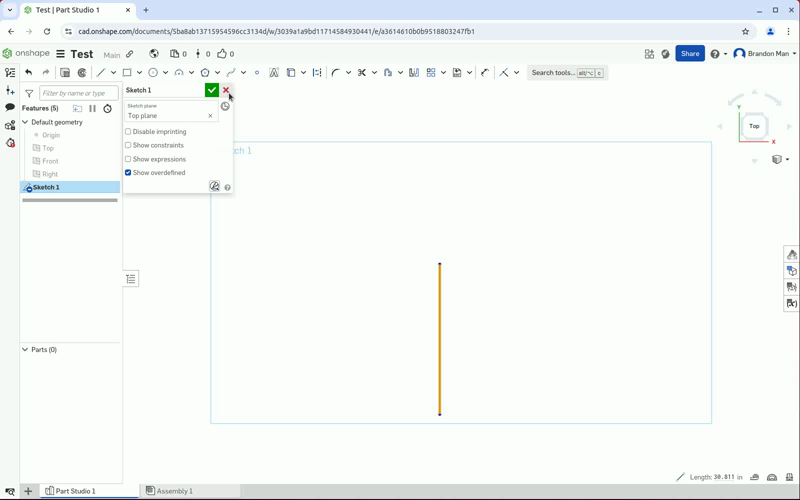
key(shift+s)
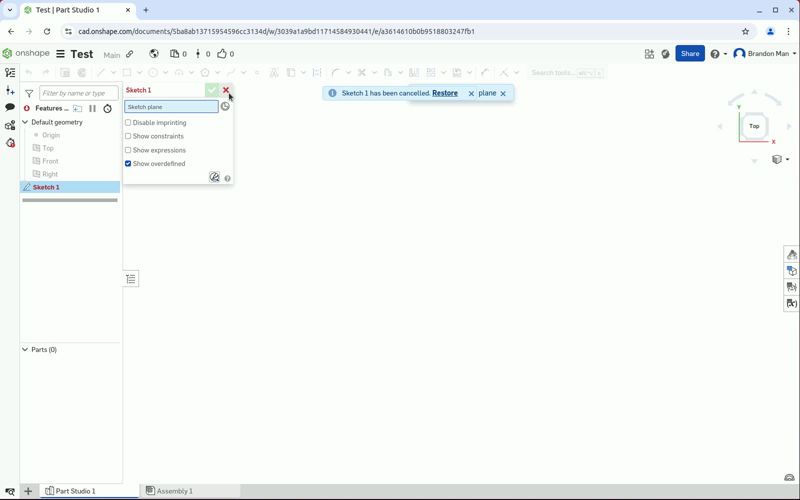
mouse_move(73, 150)
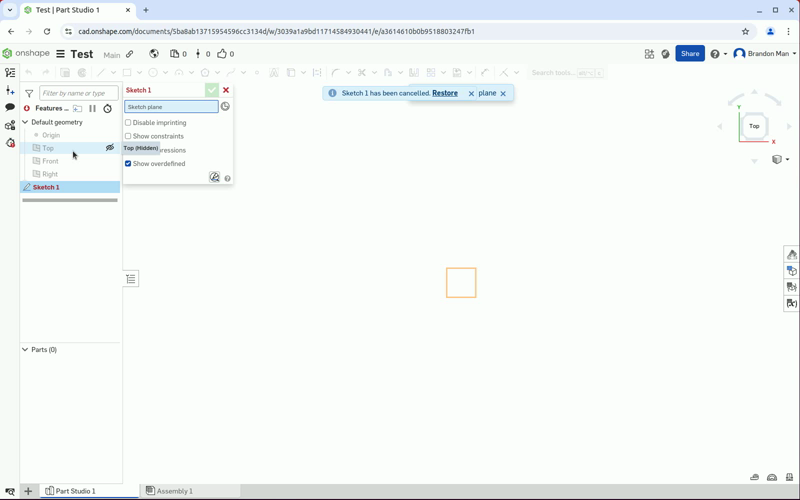
click(73, 150)
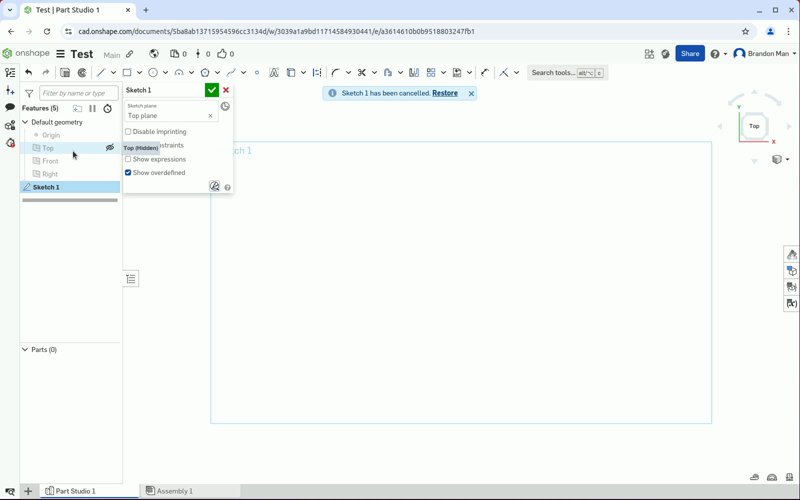
mouse_move(73, 352)
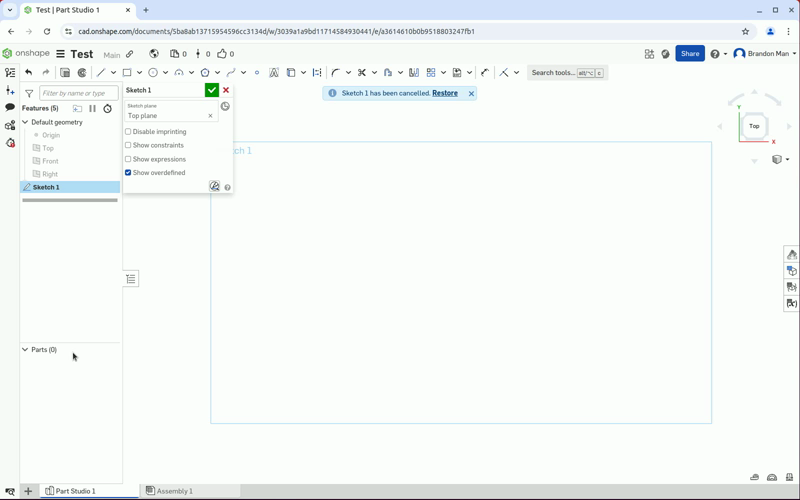
key(y)
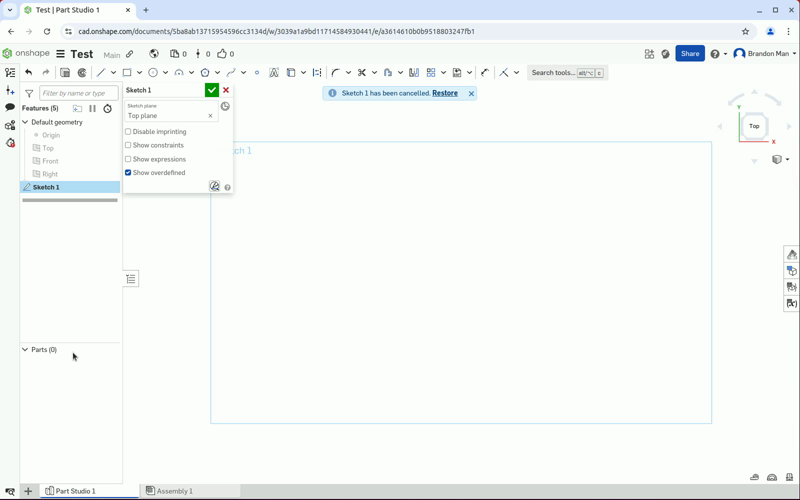
key(l)
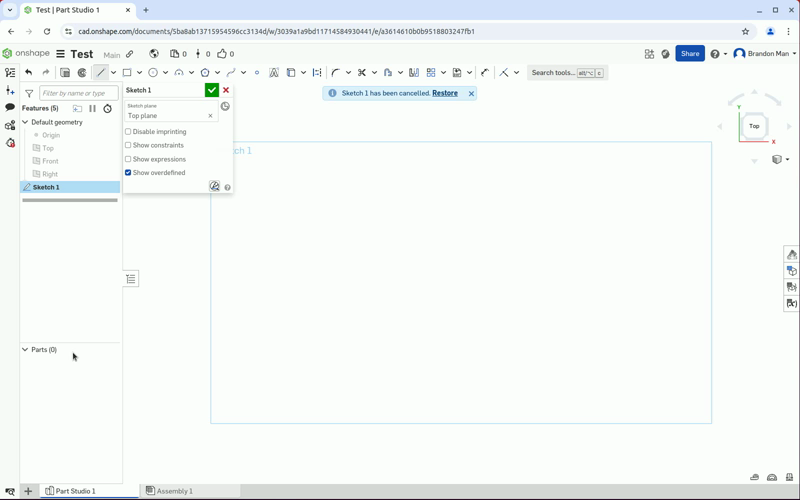
key_down(shift)
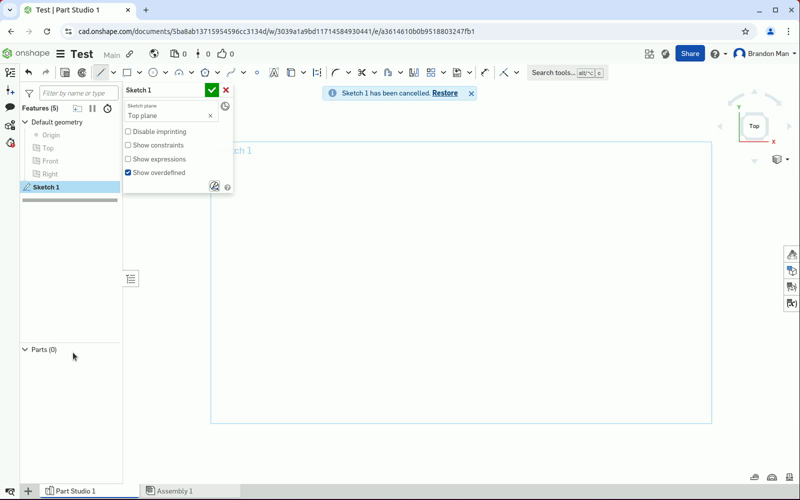
mouse_move(355, 295)
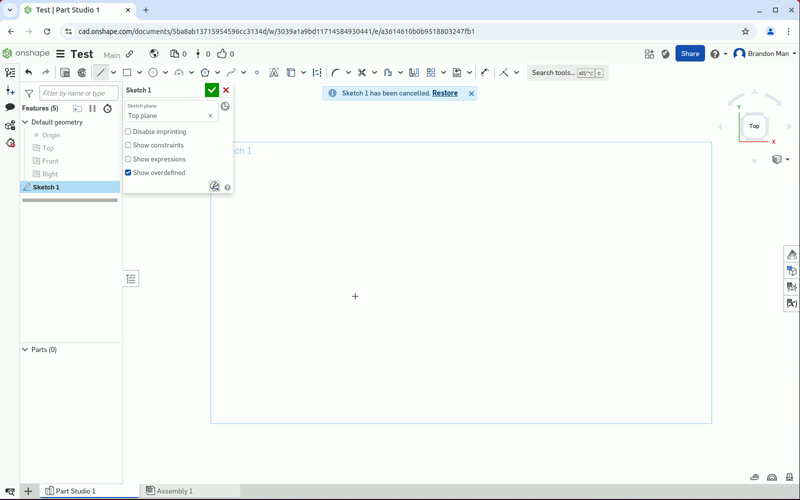
click(355, 295)
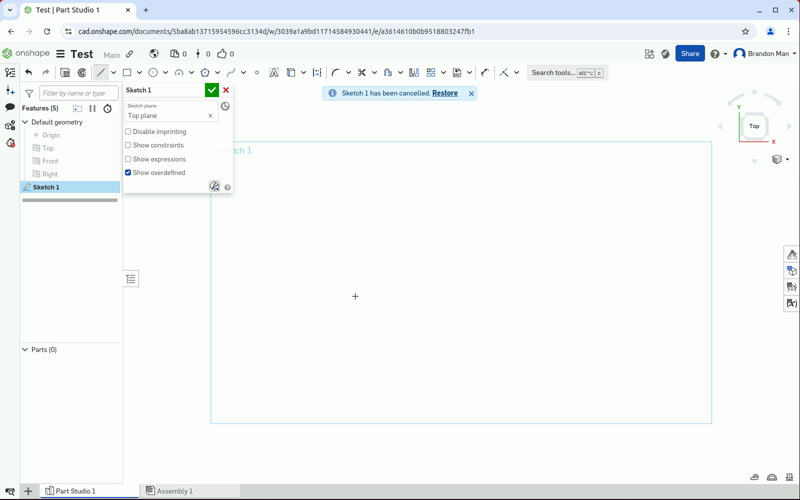
key_up(shift)
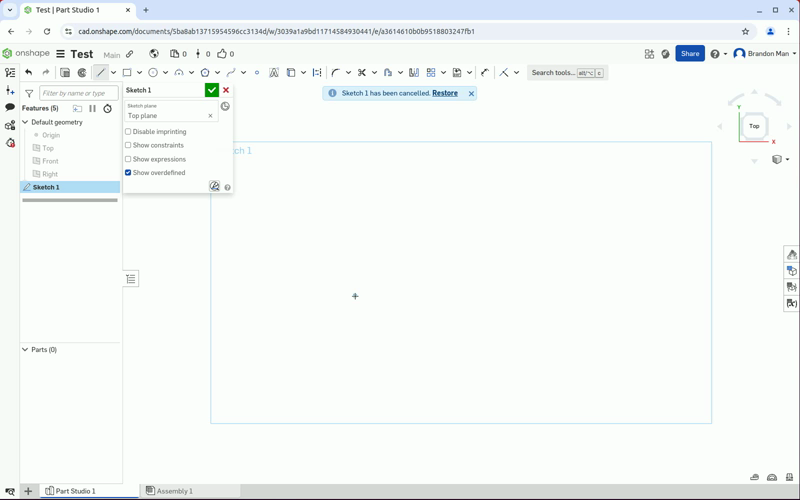
key_down(shift)
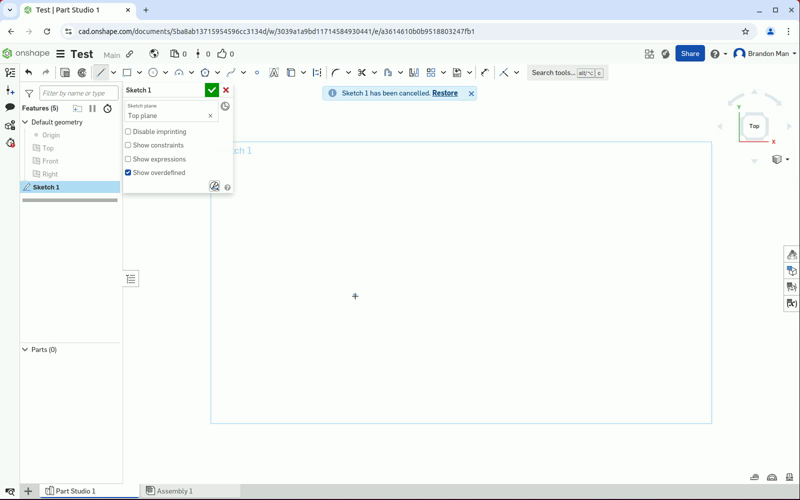
mouse_move(385, 295)
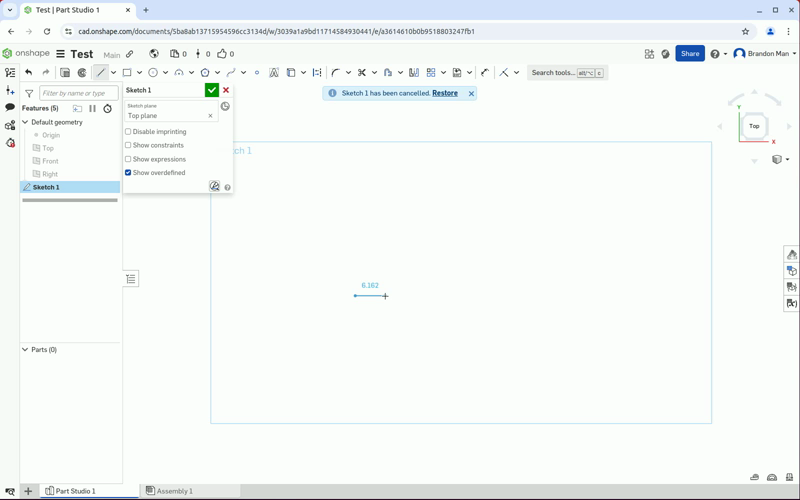
mouse_move(378, 344)
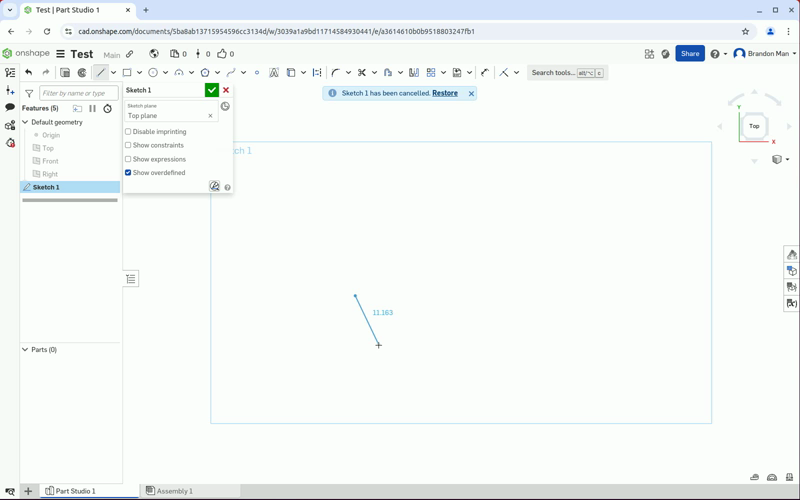
click(378, 344)
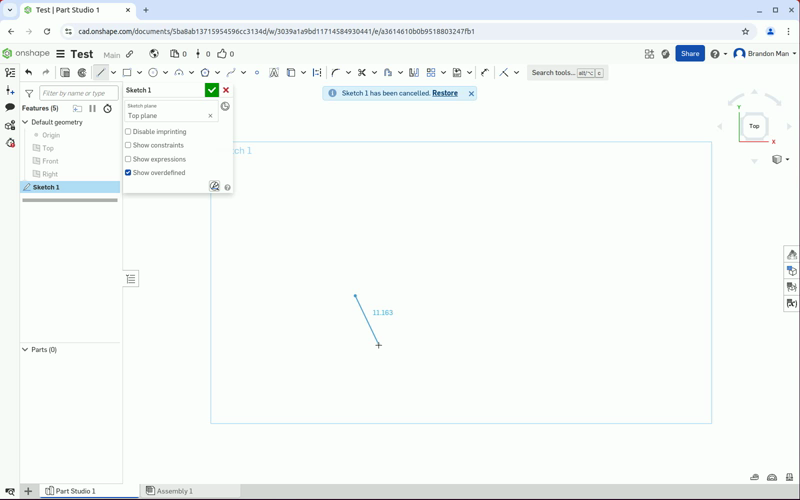
key_up(shift)
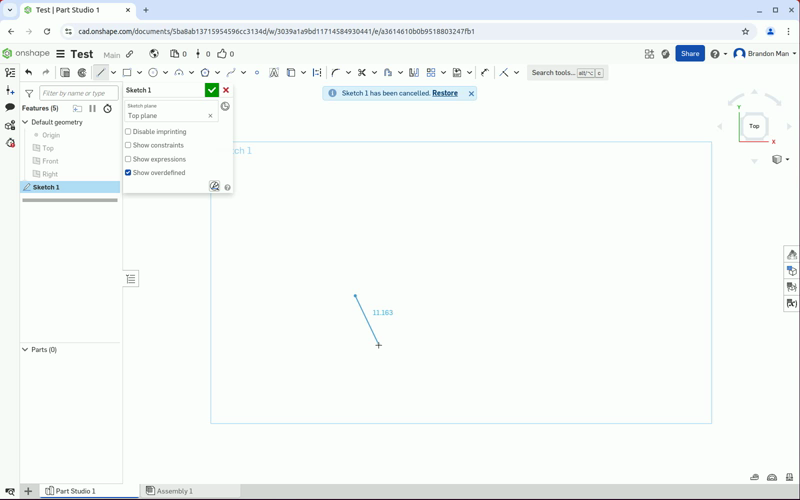
key_down(shift)
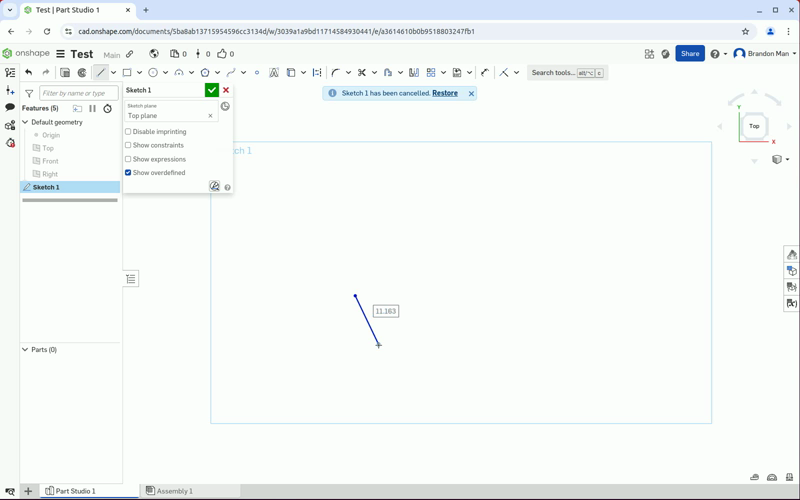
mouse_move(408, 344)
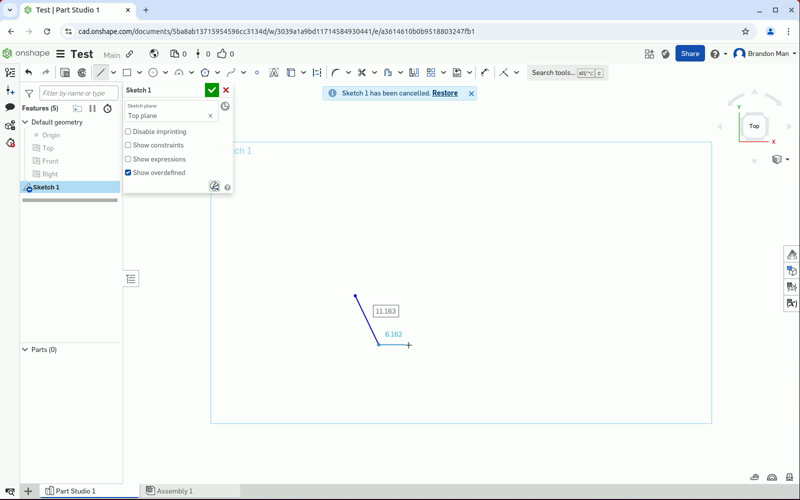
mouse_move(422, 350)
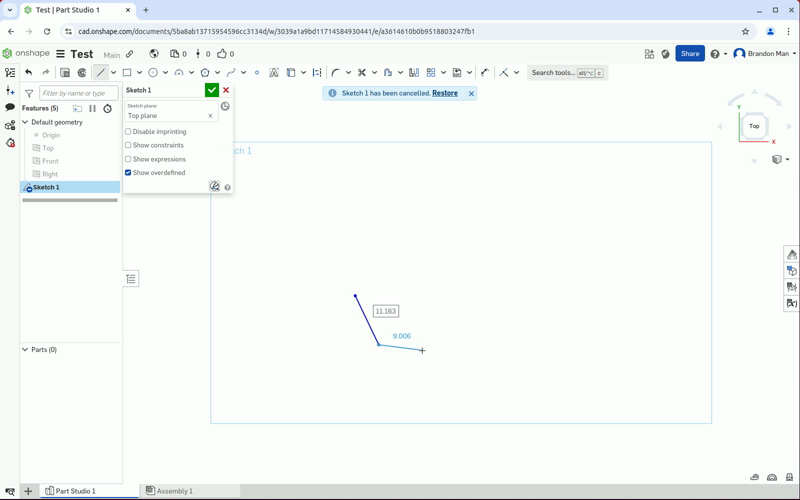
click(422, 350)
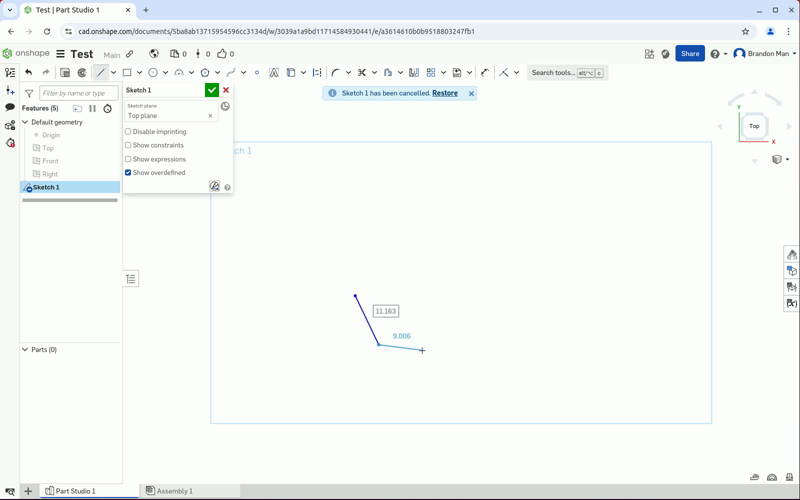
key_up(shift)
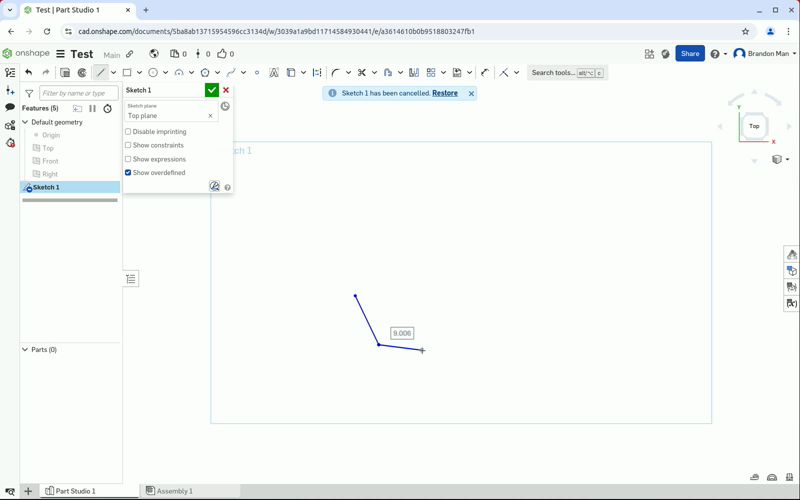
key_down(shift)
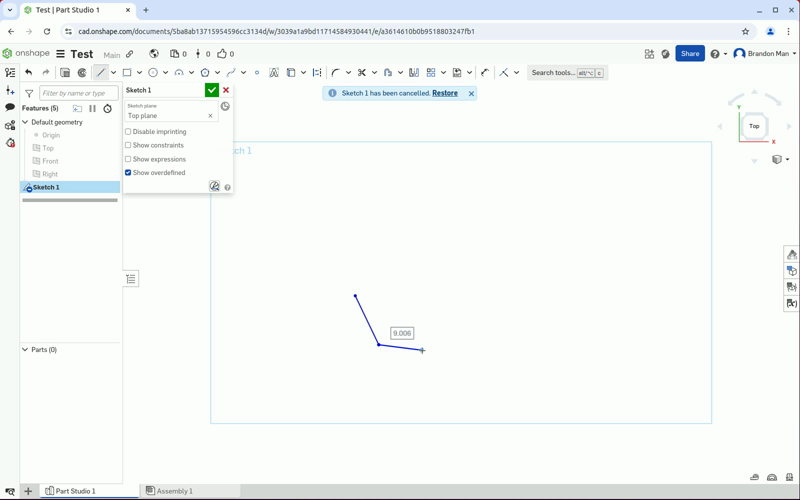
mouse_move(452, 350)
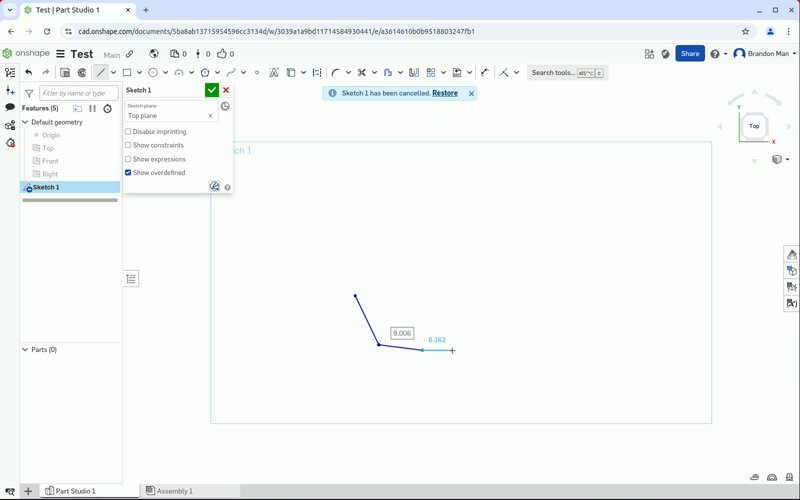
mouse_move(472, 350)
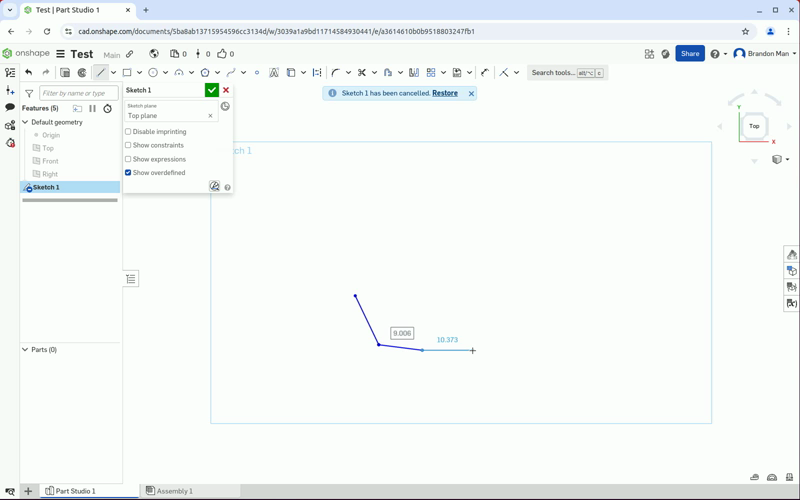
click(472, 350)
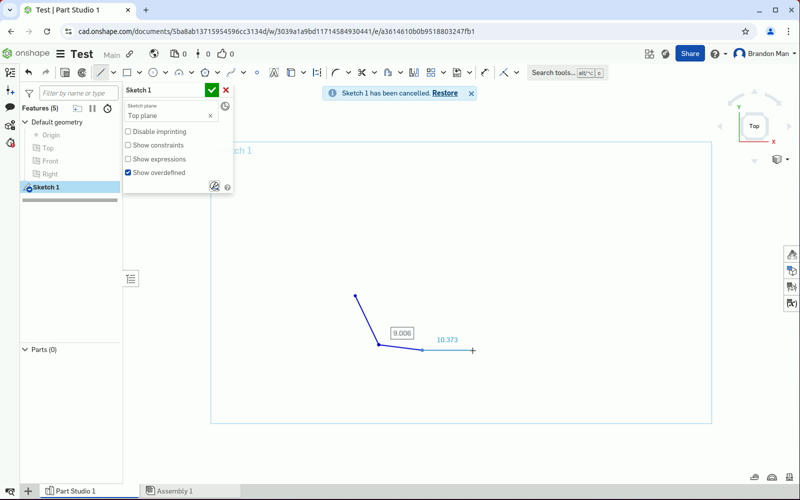
key_up(shift)
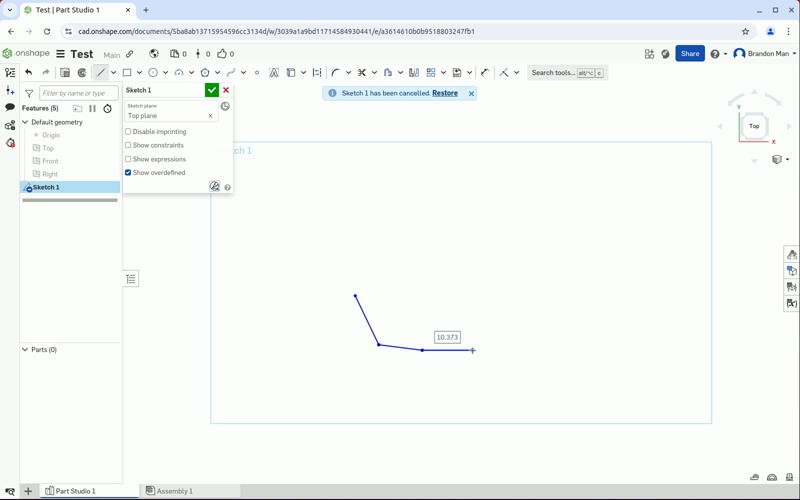
key_down(shift)
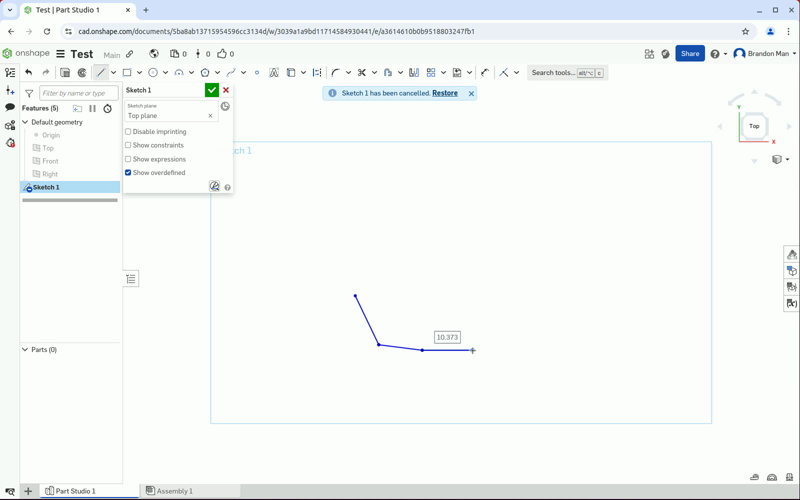
mouse_move(502, 350)
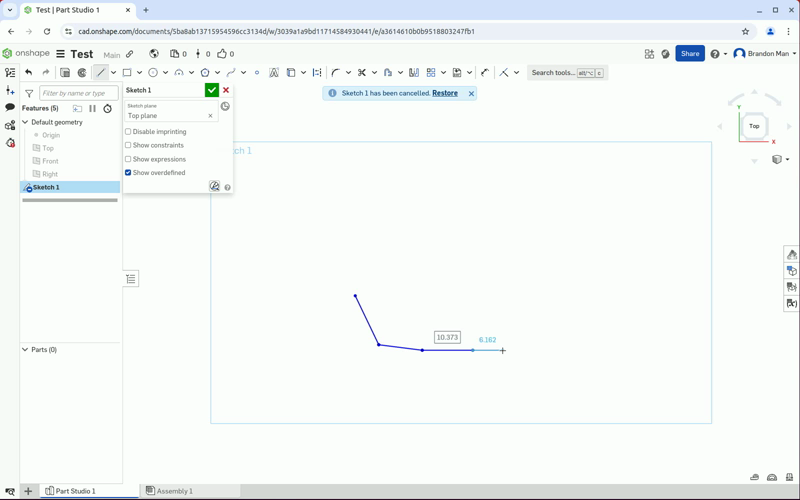
mouse_move(517, 313)
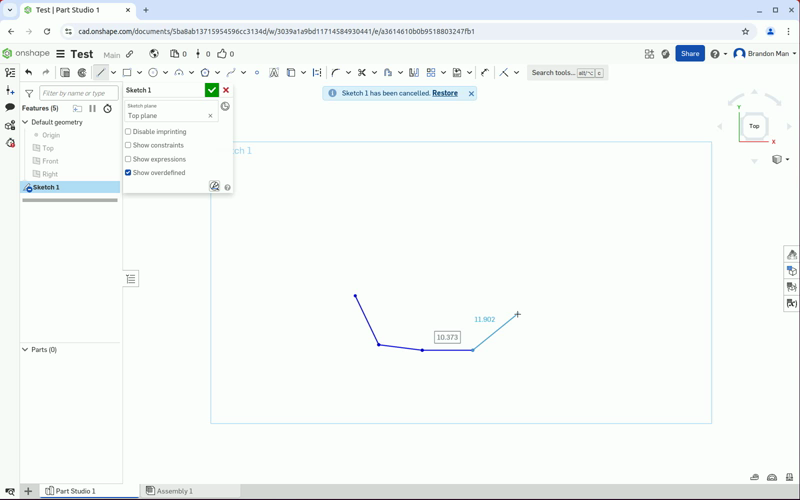
click(517, 313)
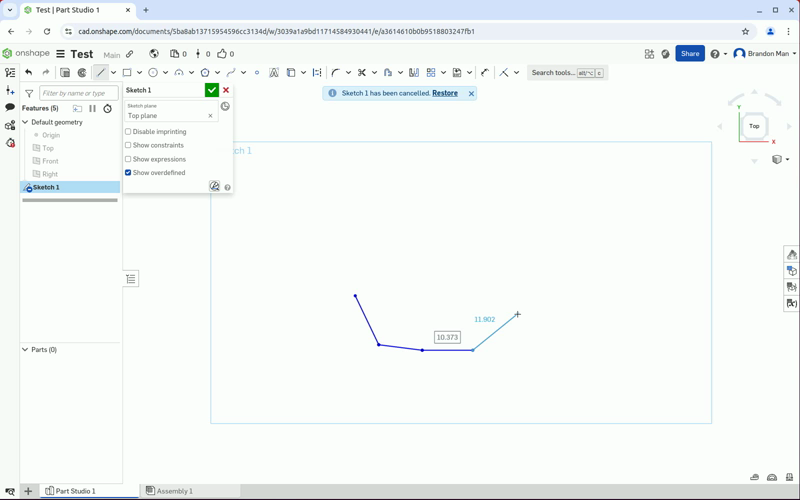
key_up(shift)
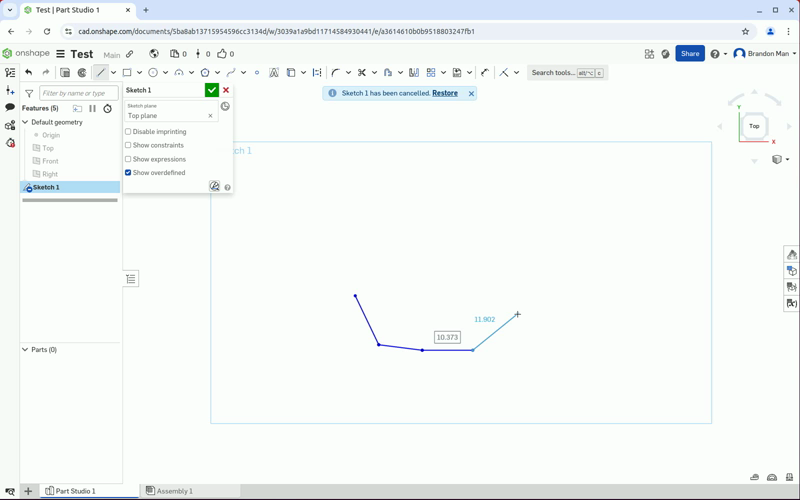
key_down(shift)
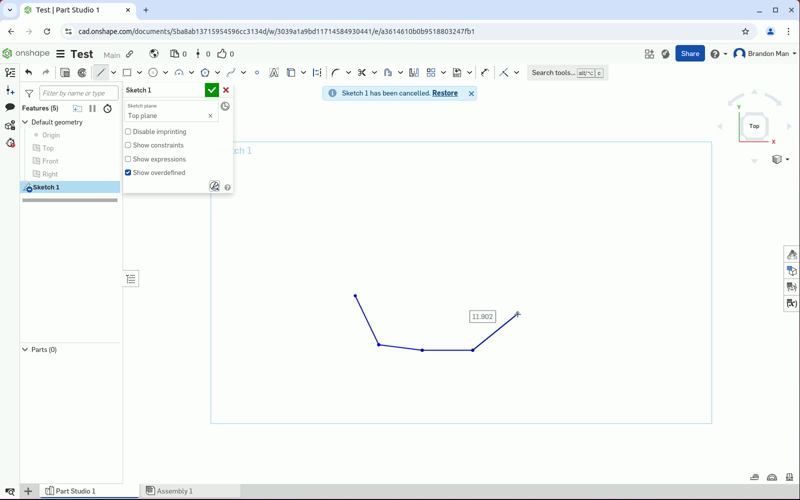
mouse_move(527, 239)
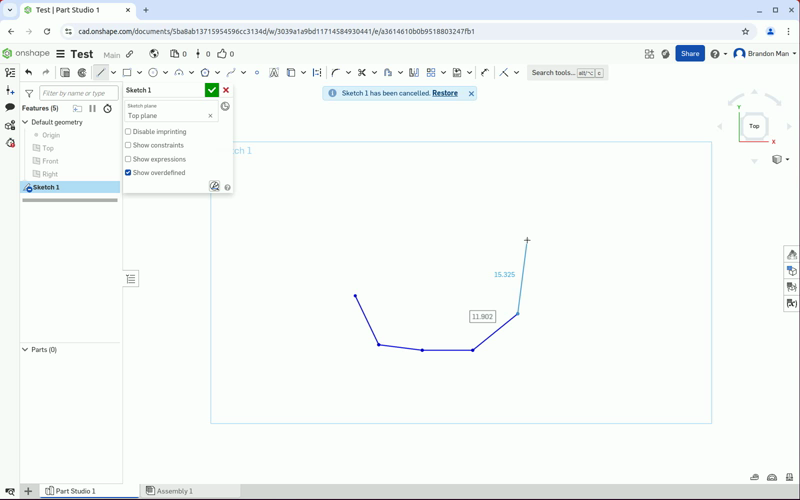
click(527, 239)
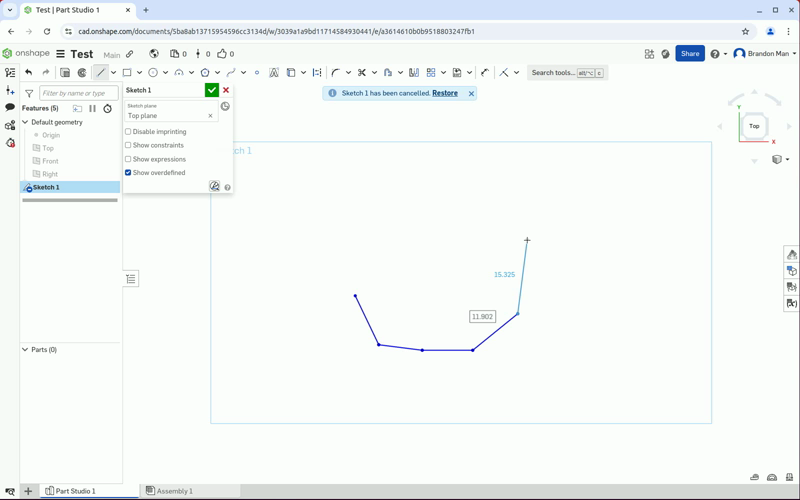
key_up(shift)
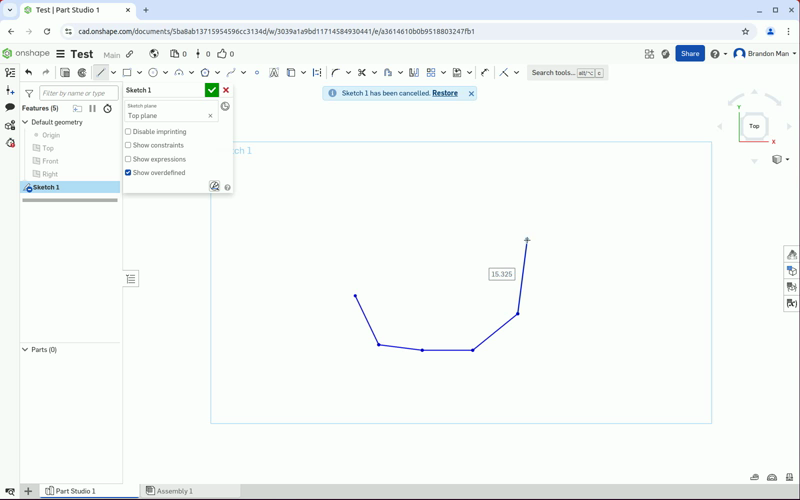
key_down(shift)
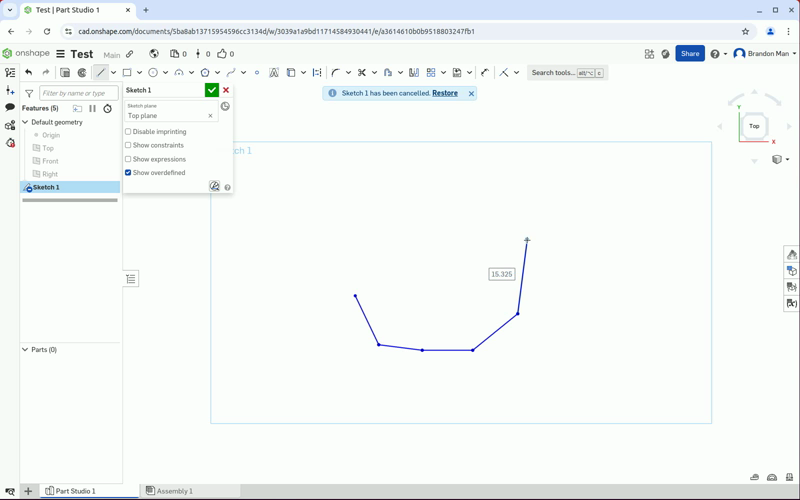
mouse_move(557, 239)
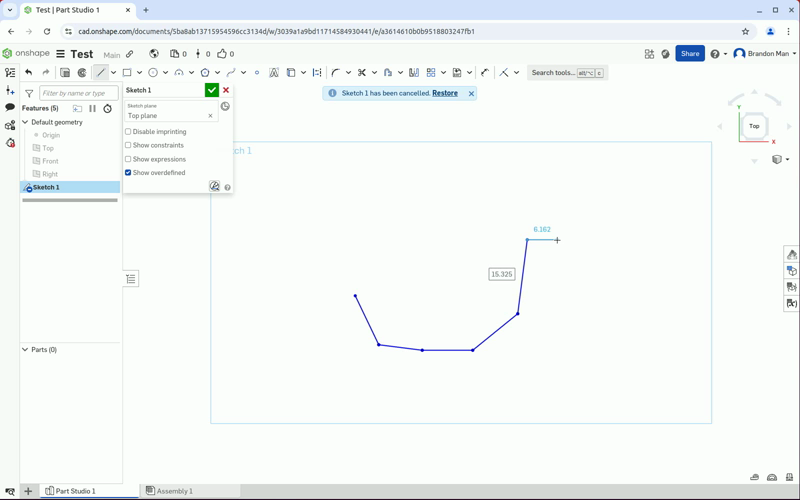
mouse_move(490, 236)
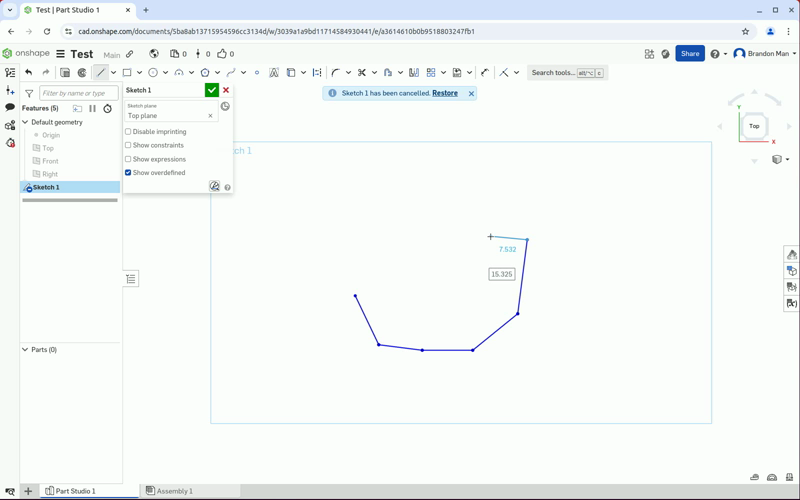
click(490, 236)
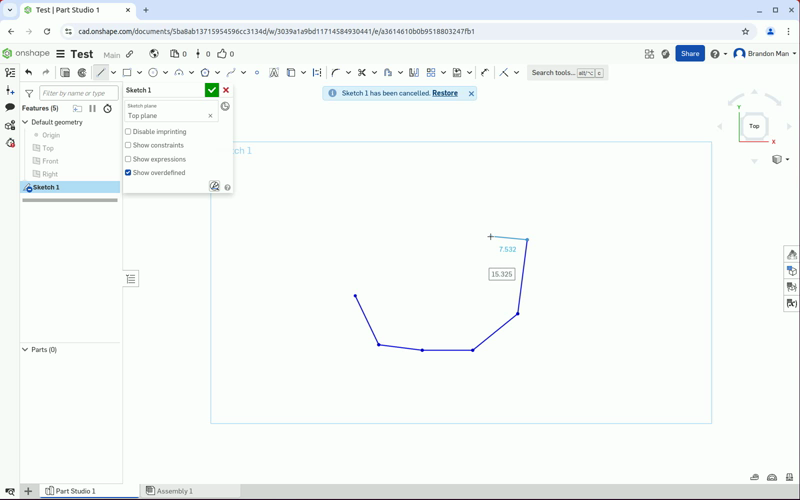
key_up(shift)
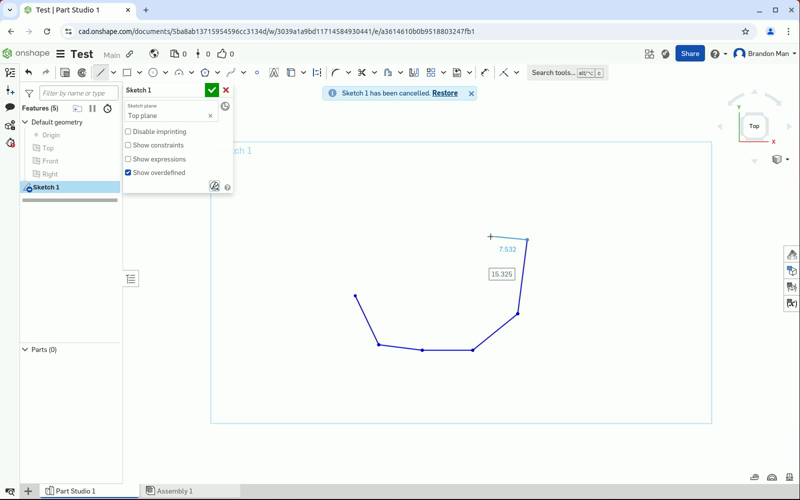
key_down(shift)
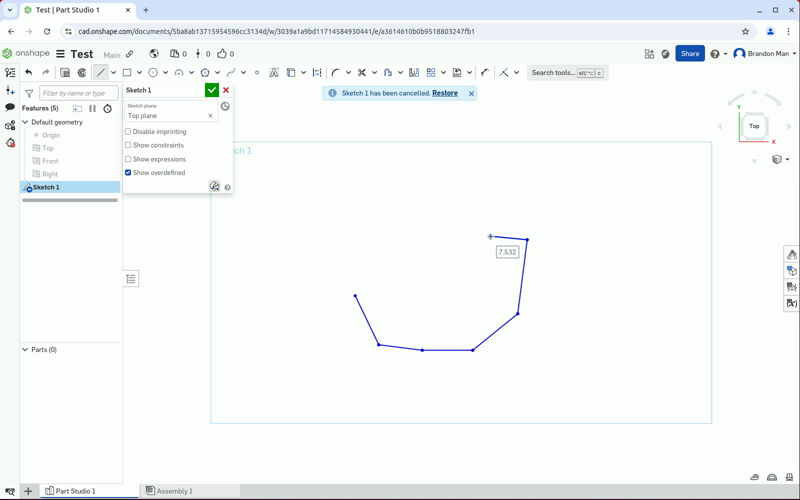
mouse_move(520, 236)
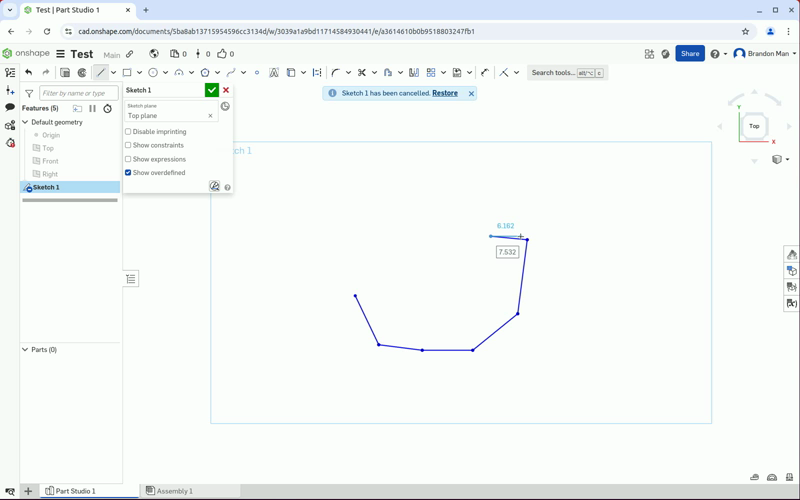
mouse_move(508, 263)
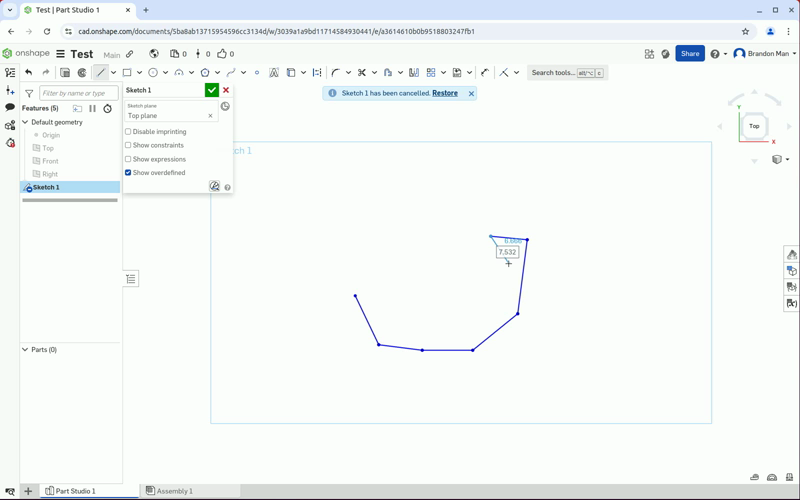
click(508, 263)
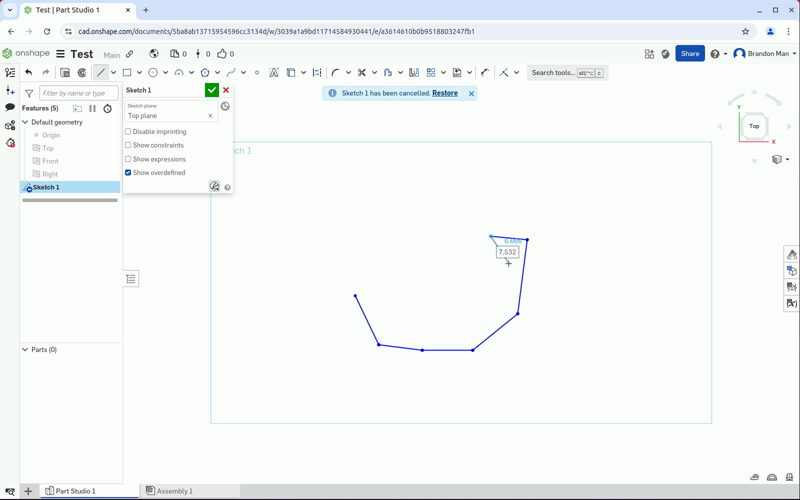
key_up(shift)
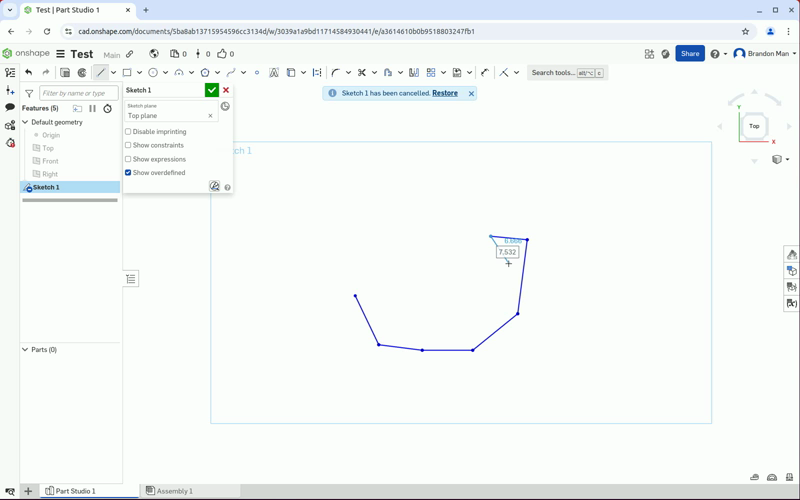
key_down(shift)
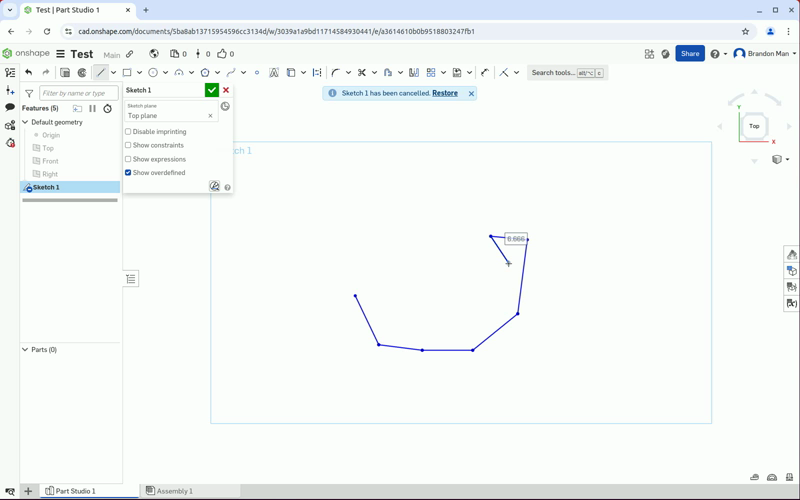
mouse_move(538, 263)
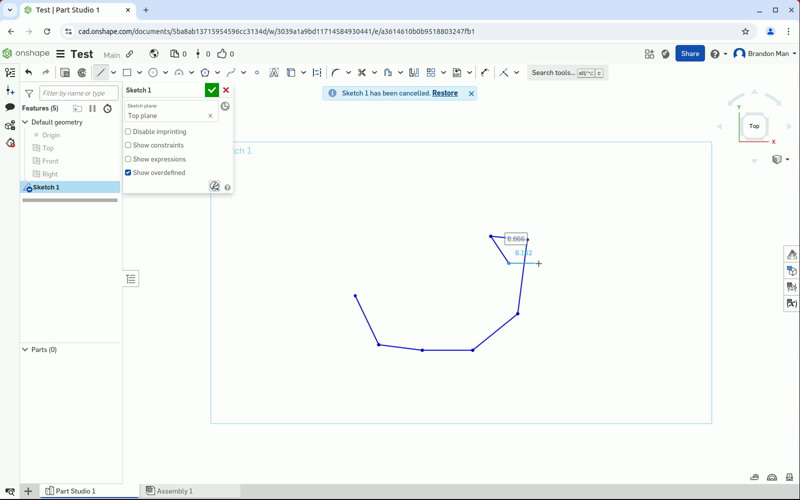
mouse_move(460, 283)
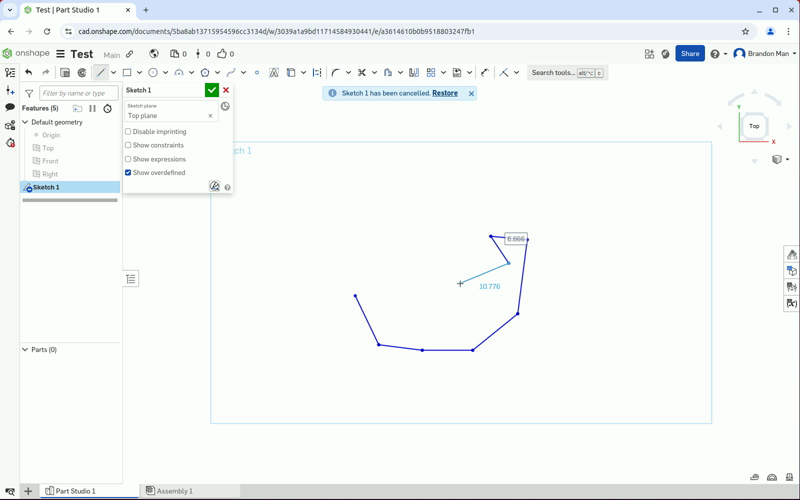
click(460, 283)
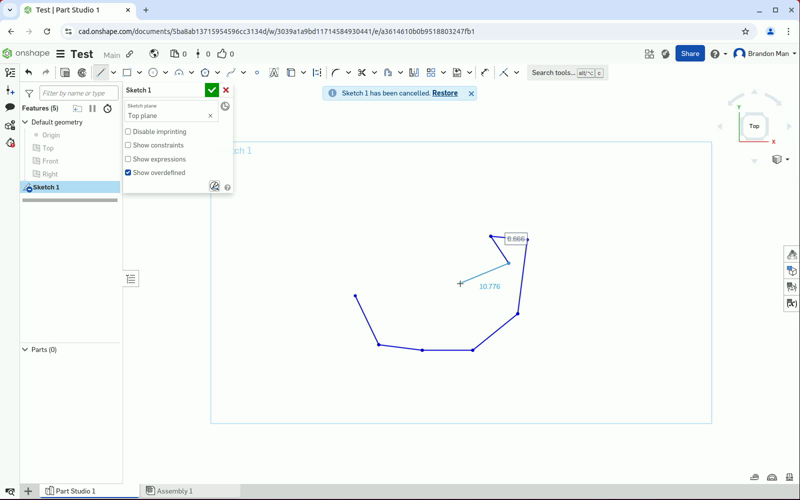
key_up(shift)
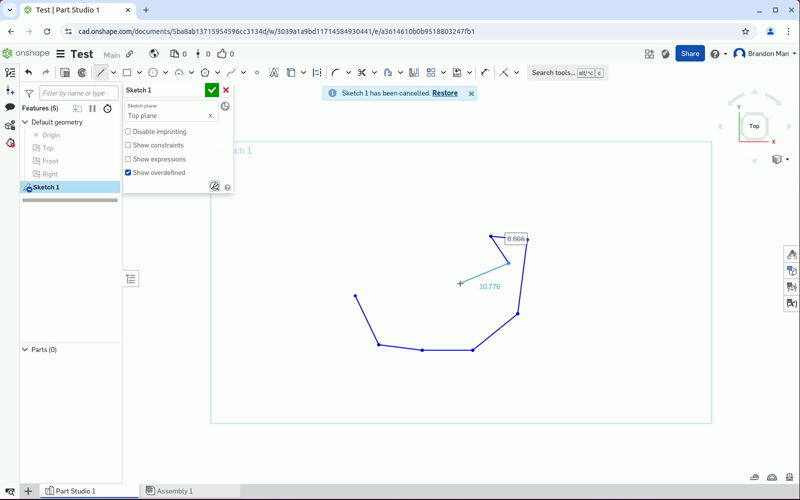
key_down(shift)
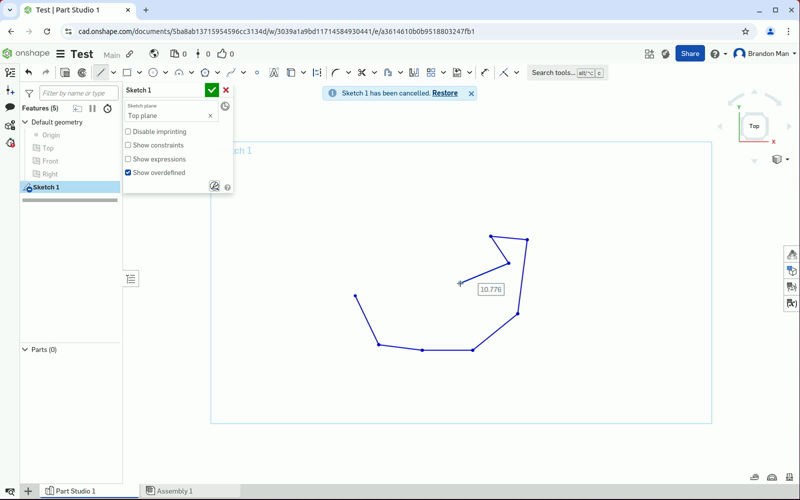
mouse_move(490, 283)
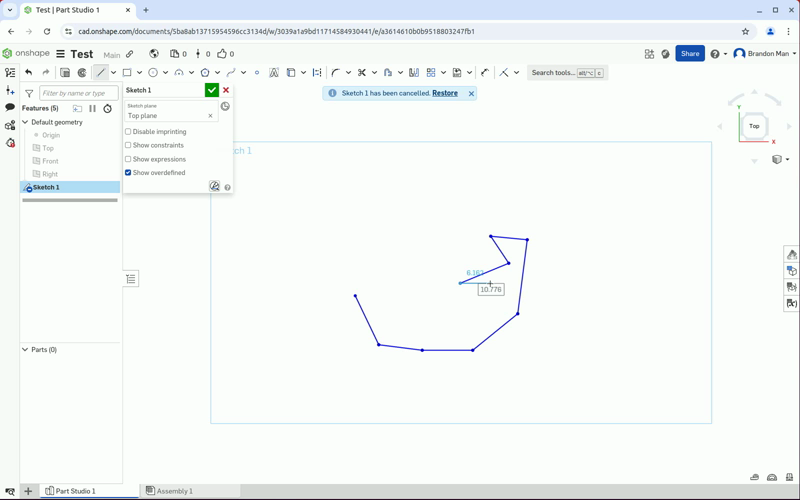
mouse_move(438, 290)
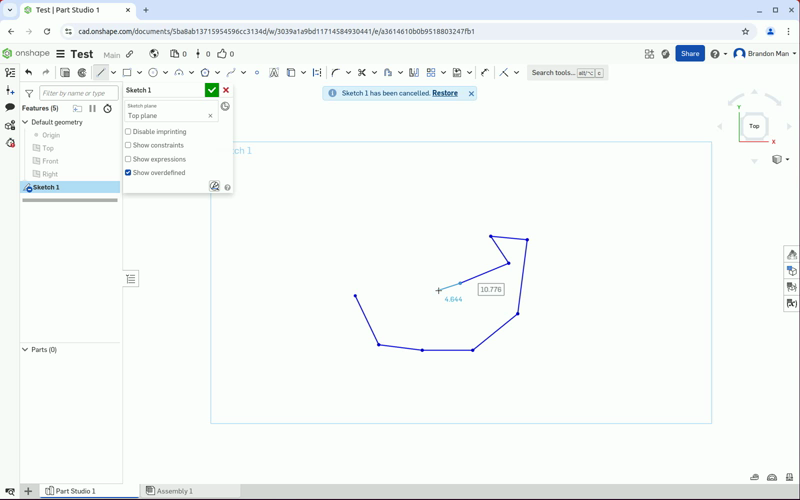
click(438, 290)
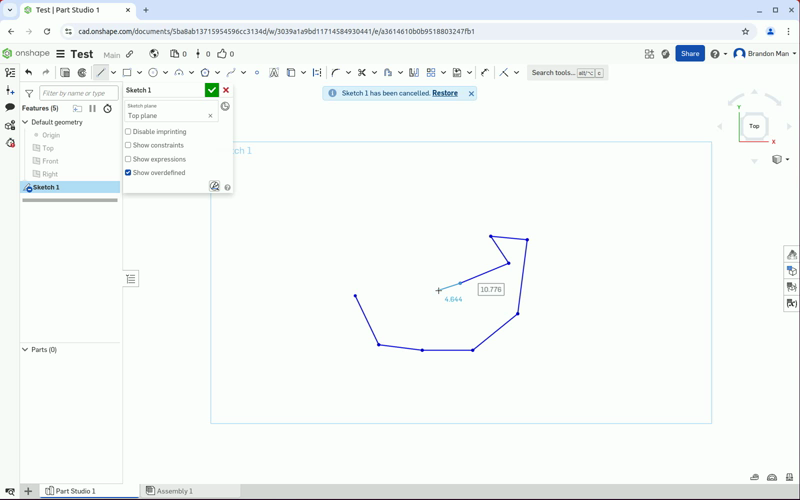
key_up(shift)
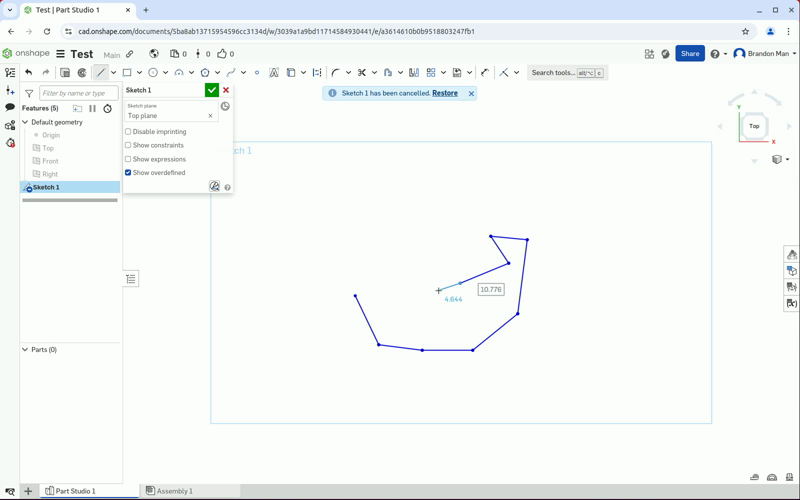
key_down(shift)
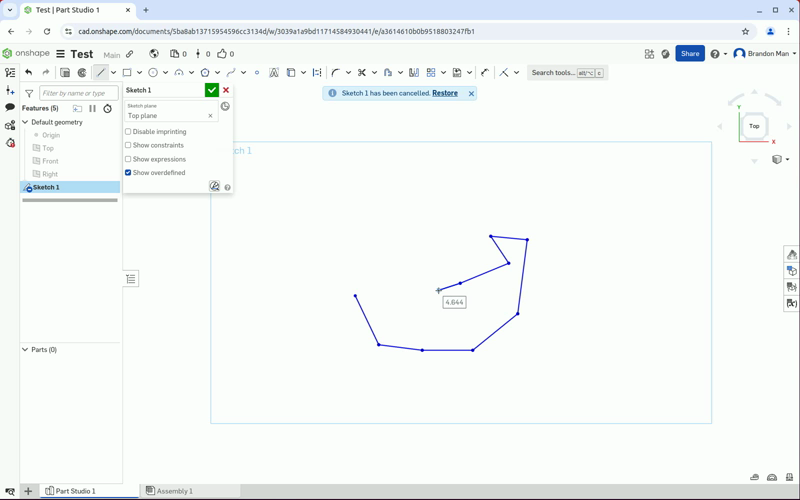
mouse_move(468, 290)
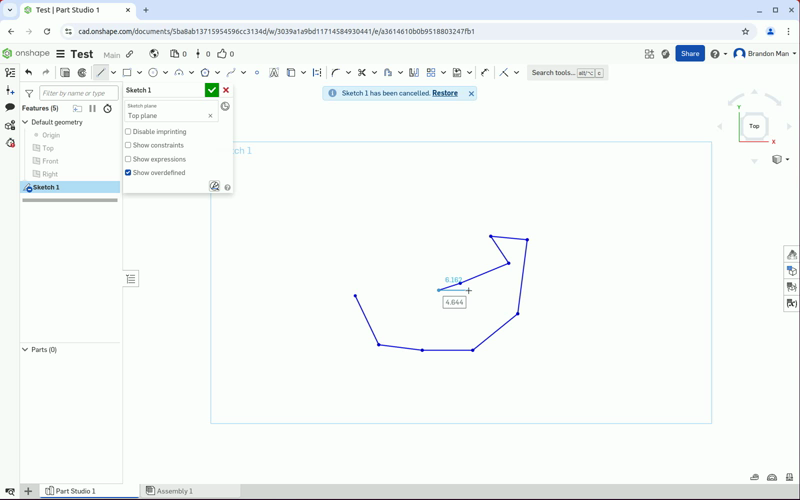
mouse_move(404, 290)
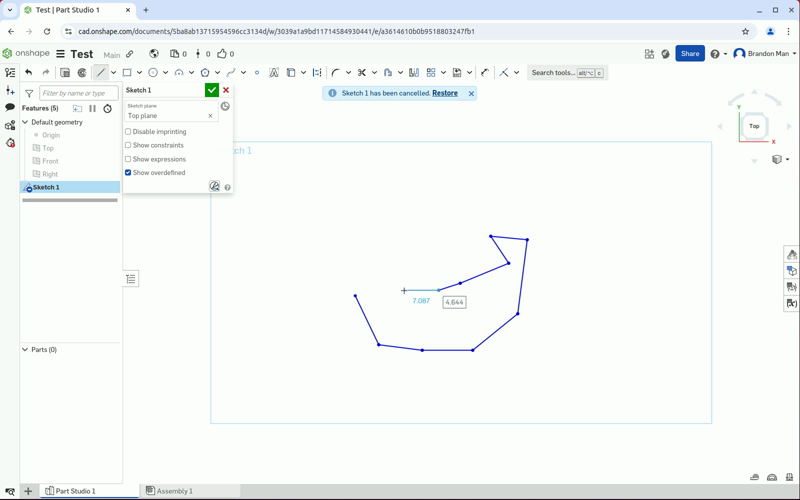
click(404, 290)
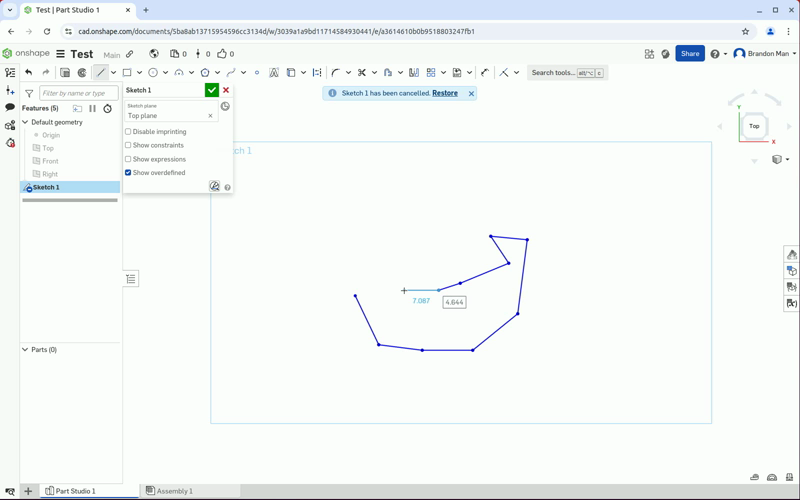
key_up(shift)
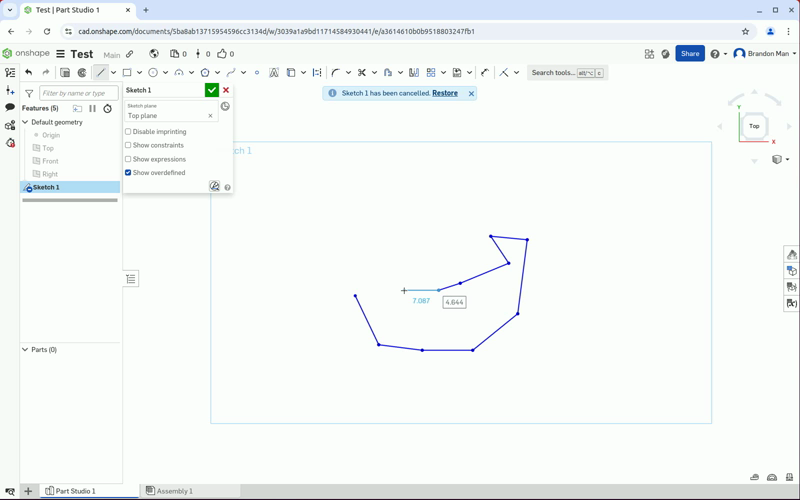
key_down(shift)
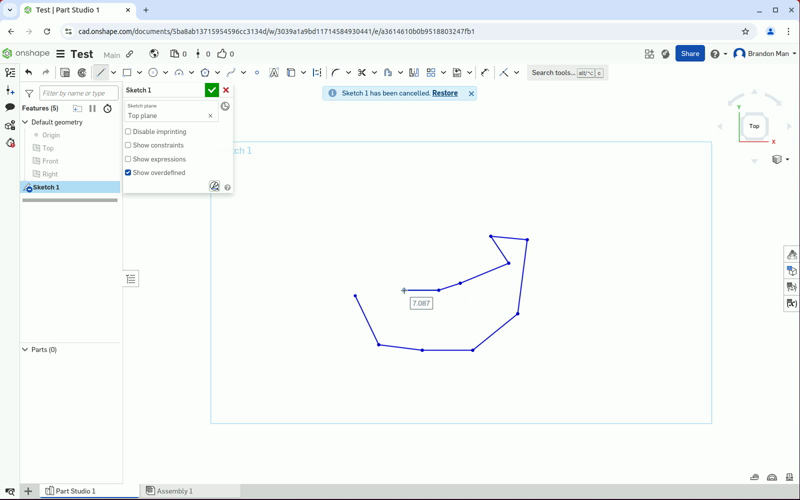
mouse_move(434, 290)
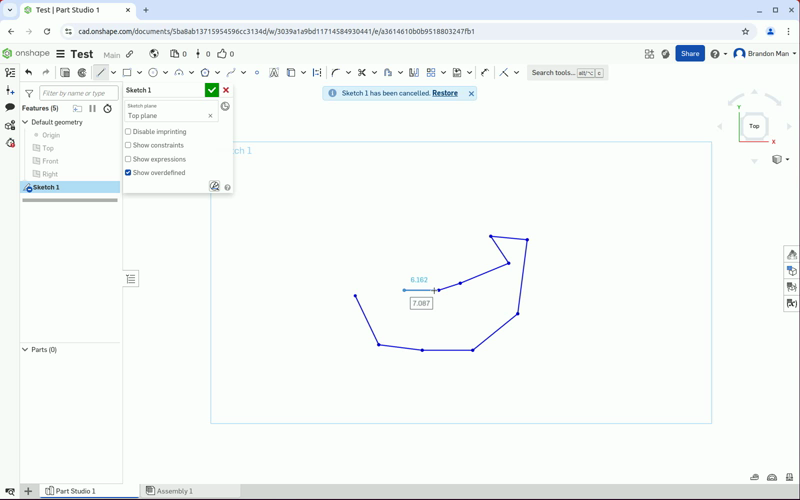
mouse_move(355, 283)
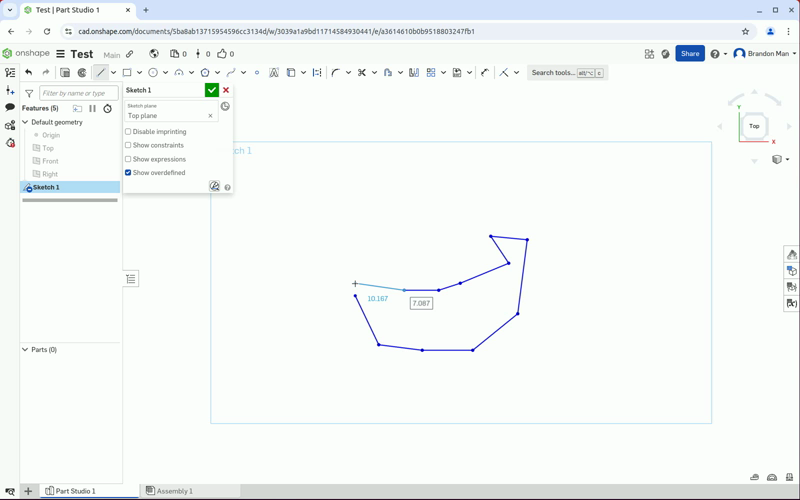
click(355, 283)
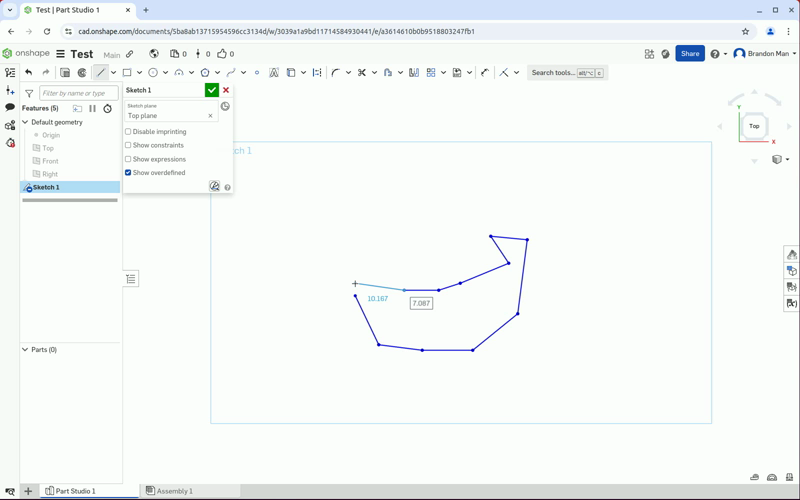
key_up(shift)
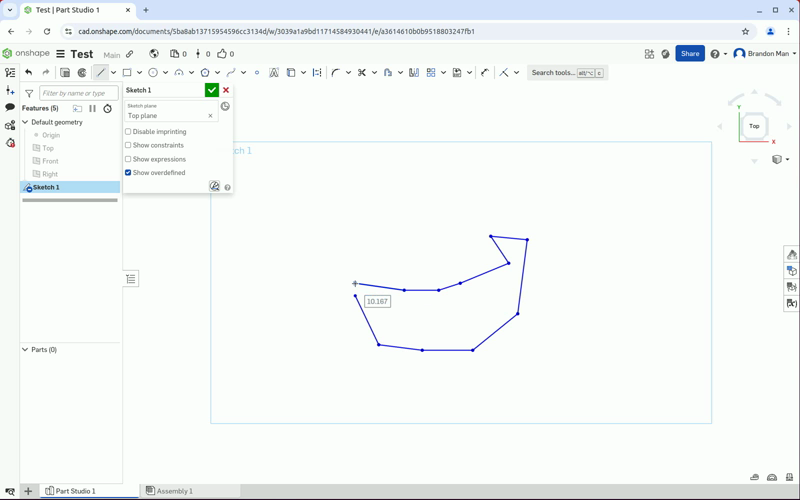
mouse_move(385, 283)
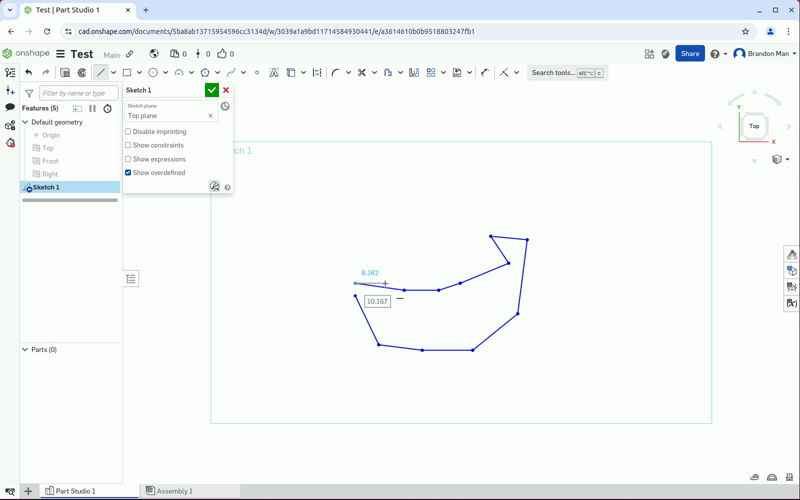
key_down(shift)
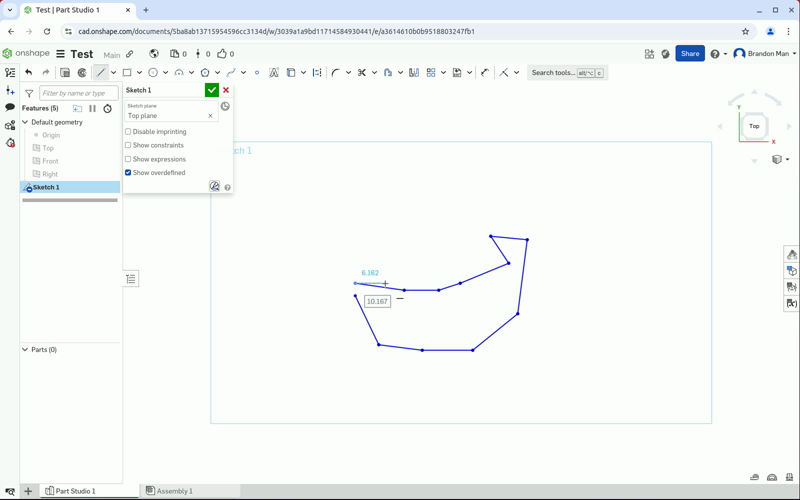
mouse_move(355, 295)
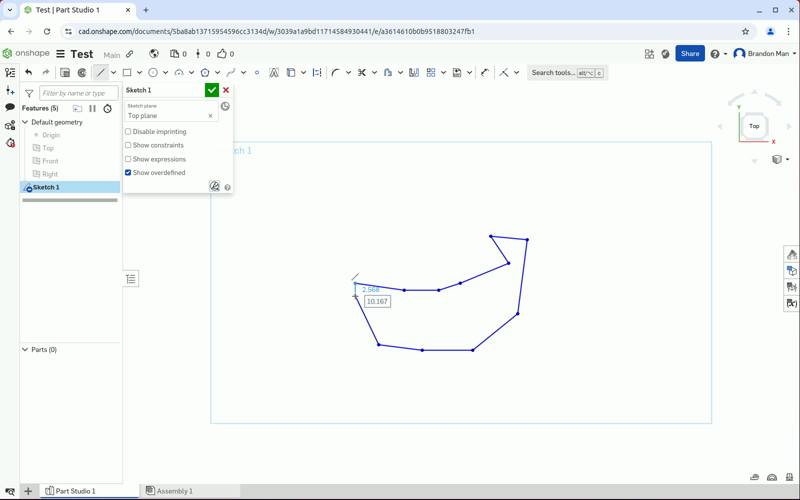
key_up(shift)
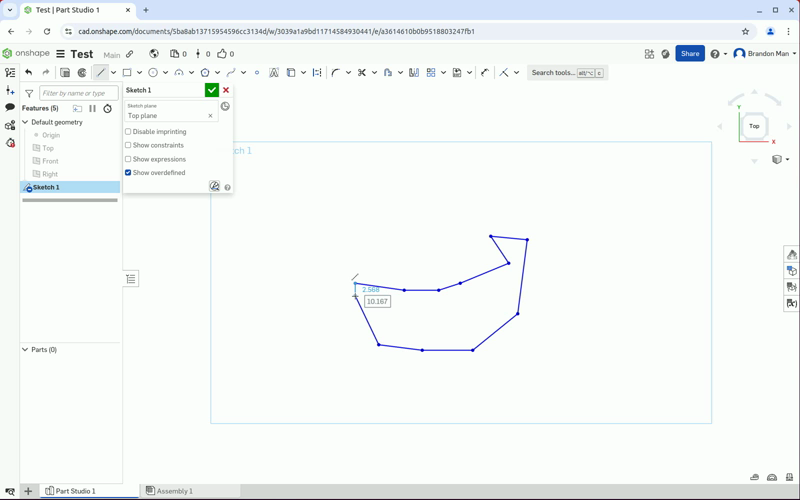
click(355, 295)
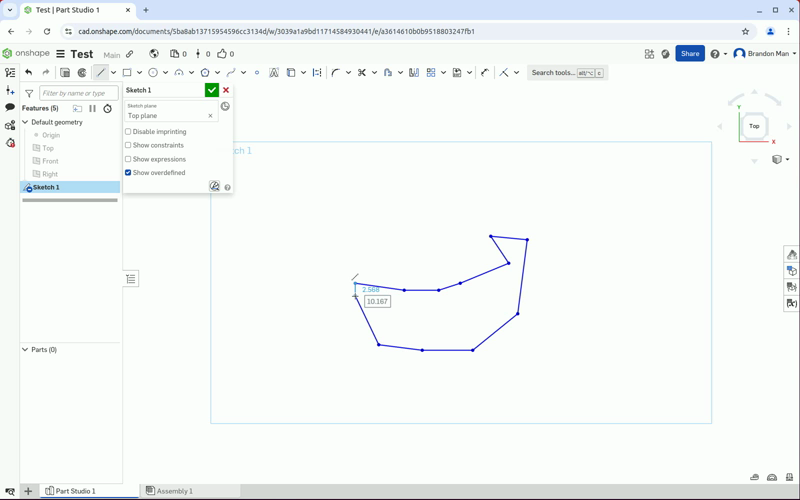
key(esc)
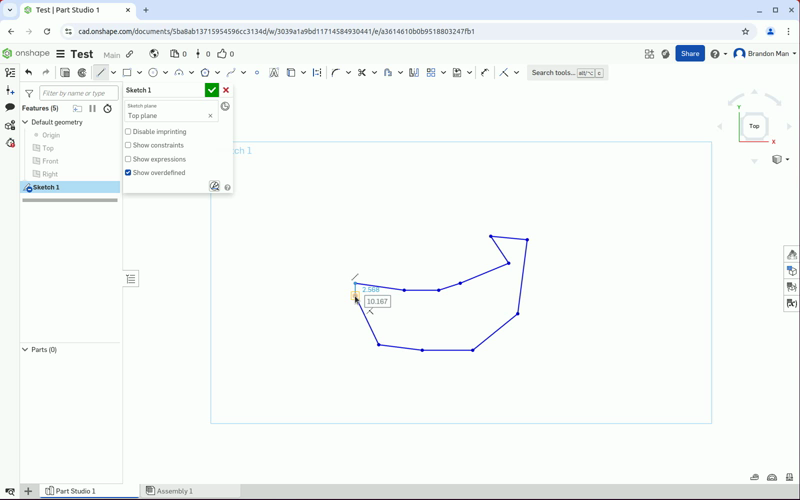
mouse_move(497, 284)
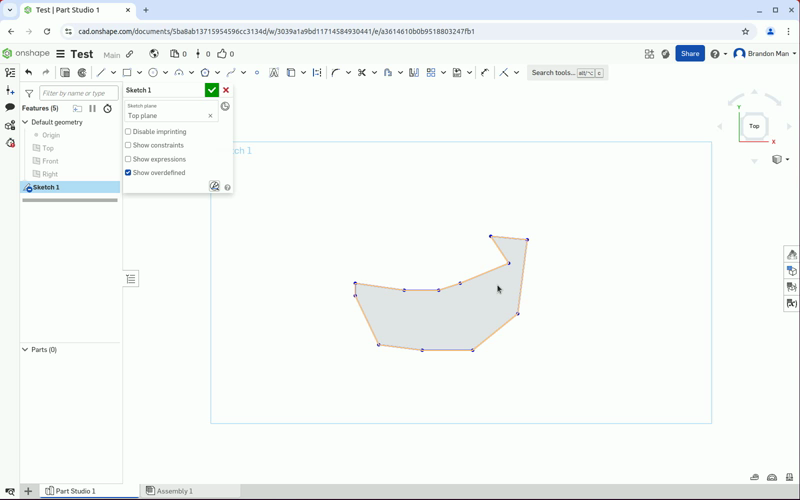
click(497, 284)
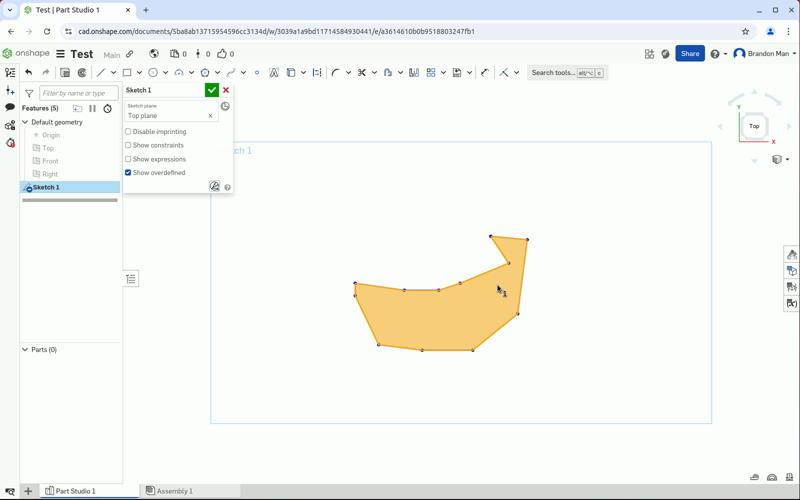
mouse_move(73, 352)
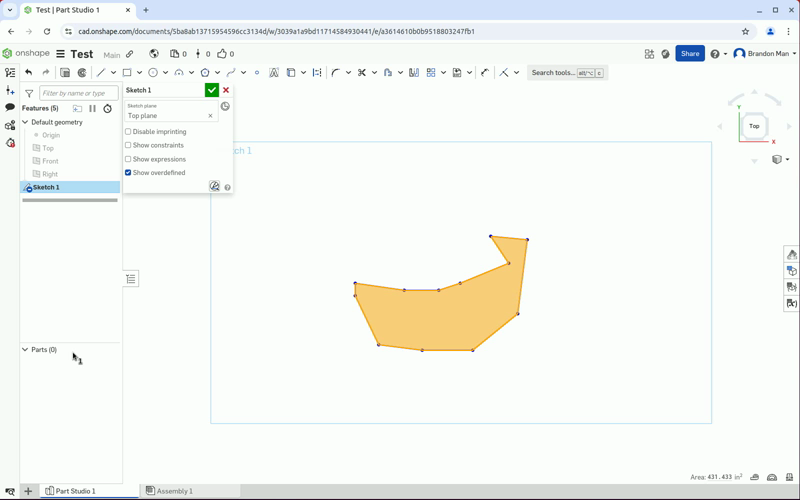
key(shift+y)
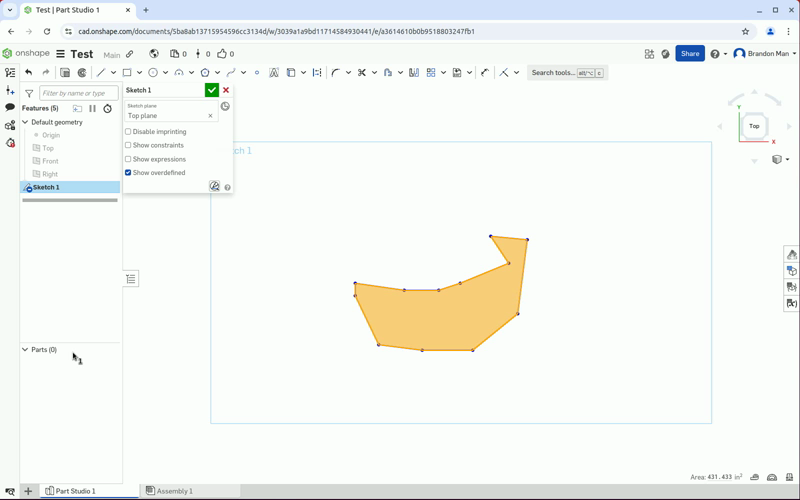
key(shift+e)
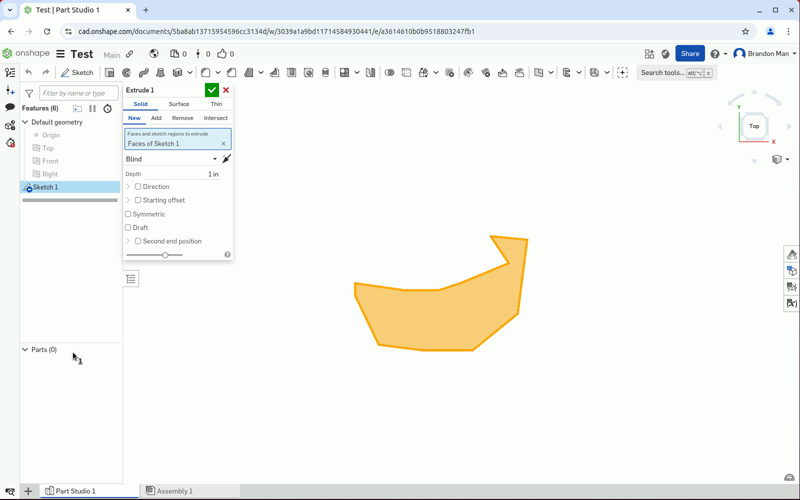
mouse_move(143, 106)
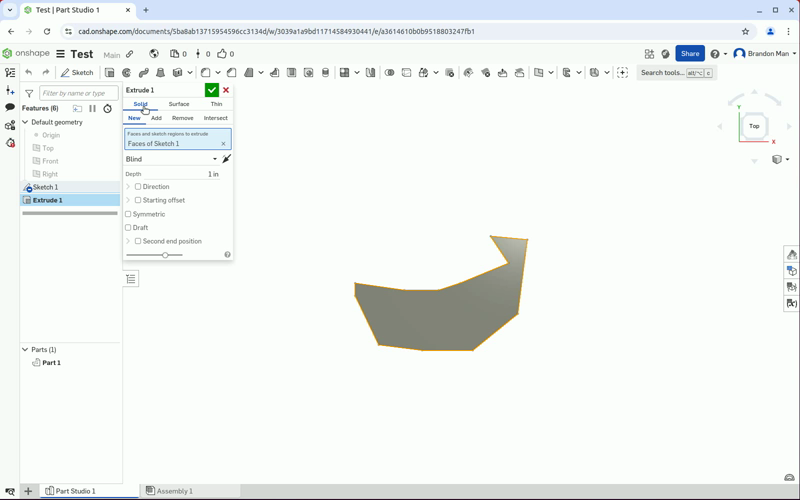
click(143, 106)
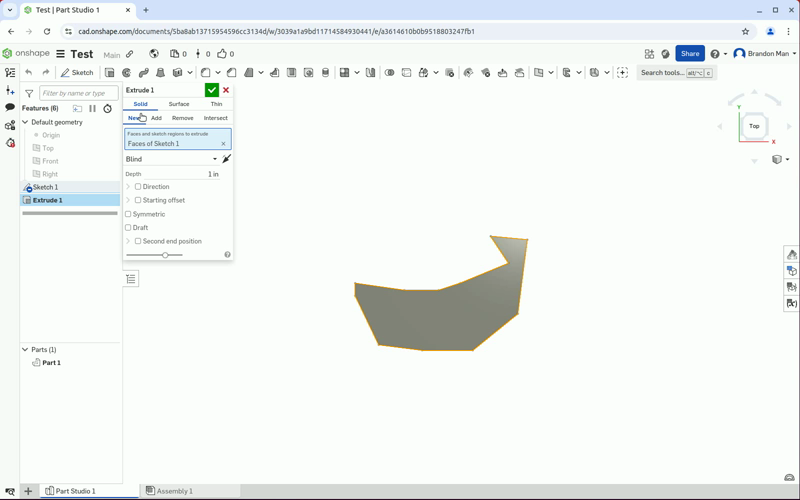
mouse_move(137, 120)
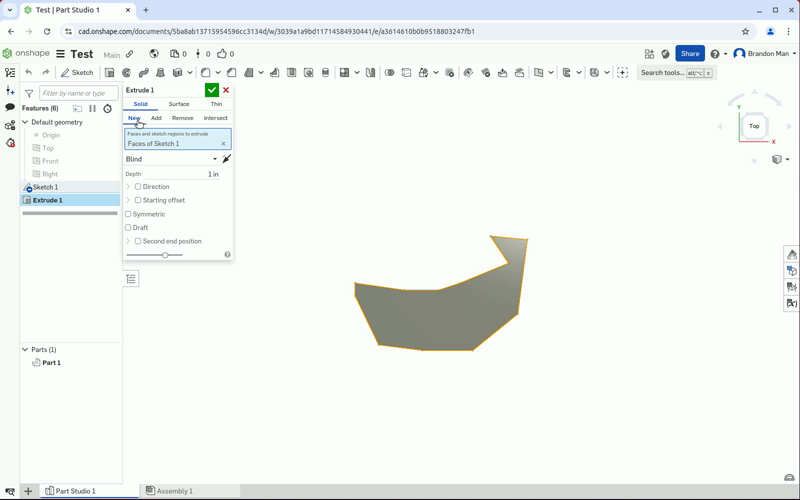
click(137, 120)
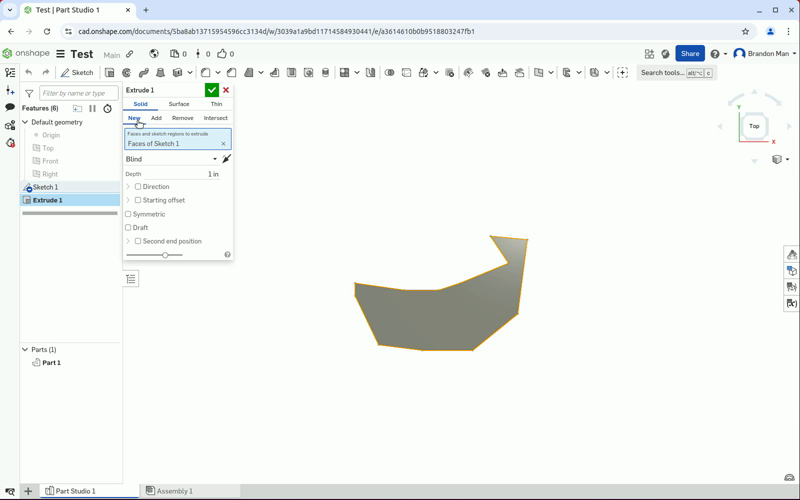
key(tab, 4)
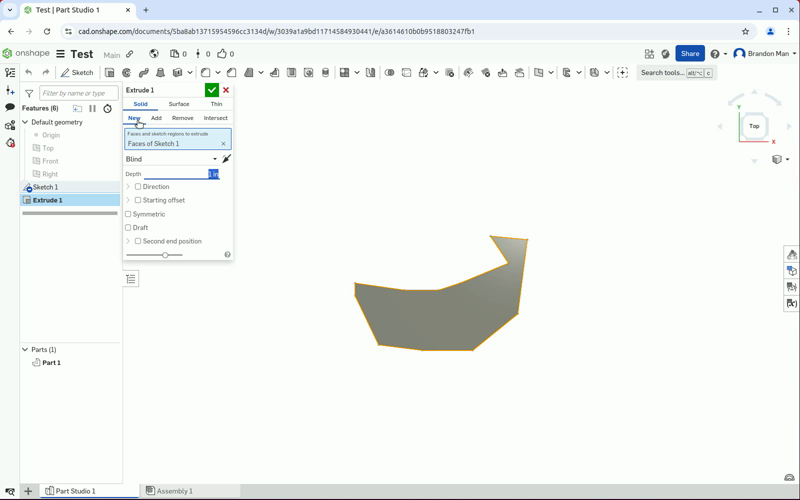
text(10.591)
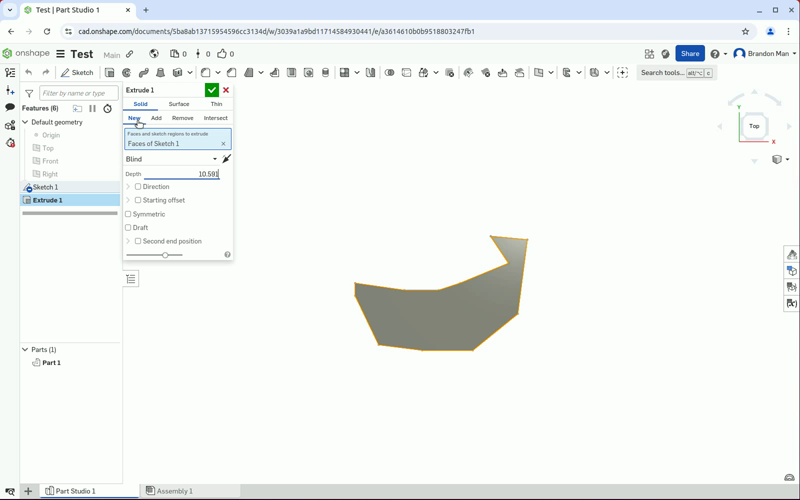
key(enter)
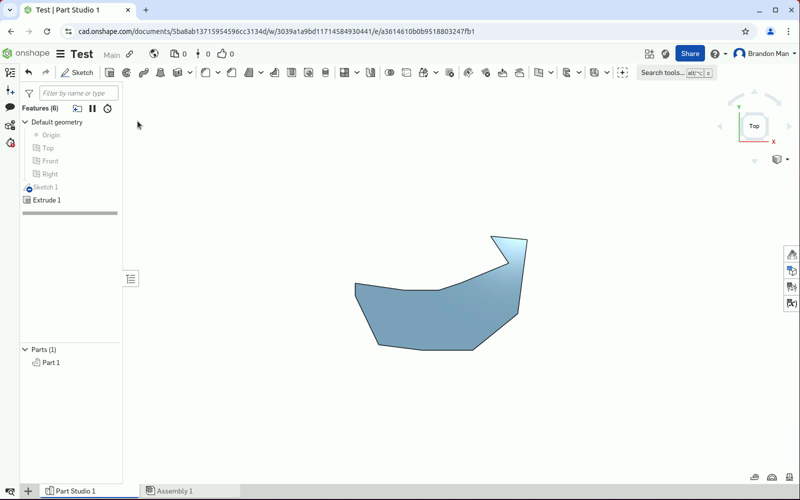
key(shift+h)
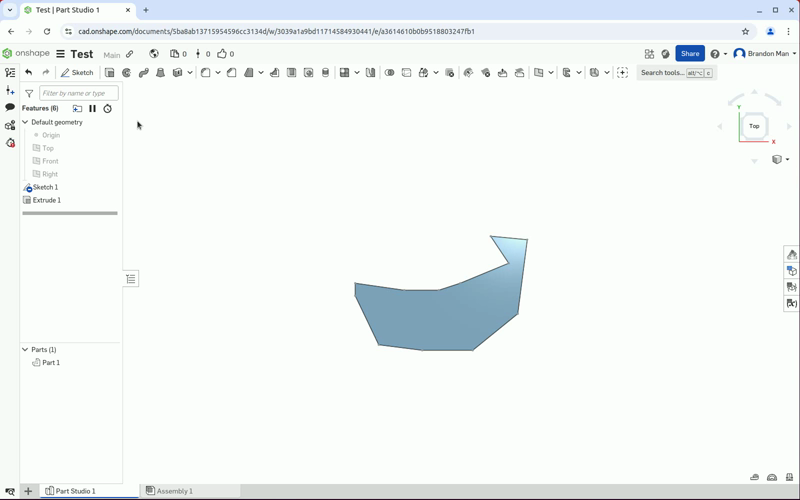
key(shift+h)
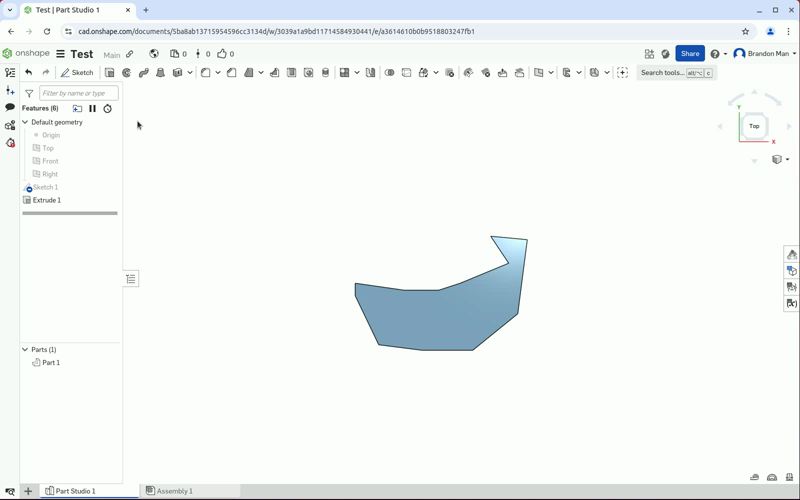
mouse_move(73, 189)
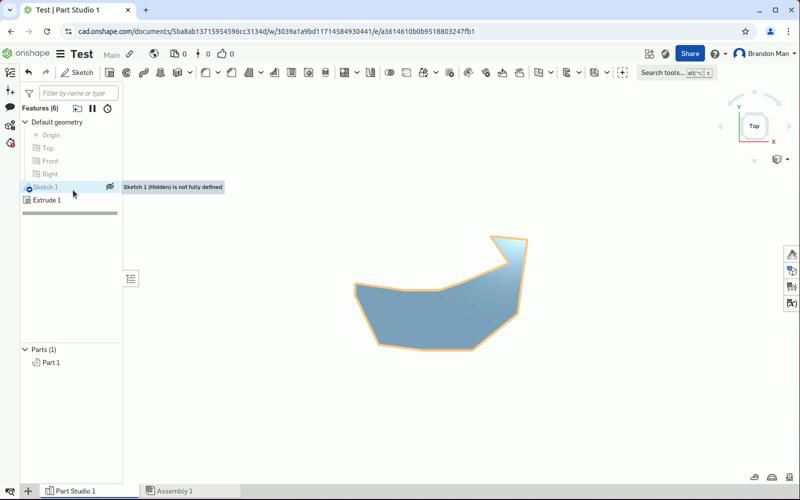
click(73, 189)
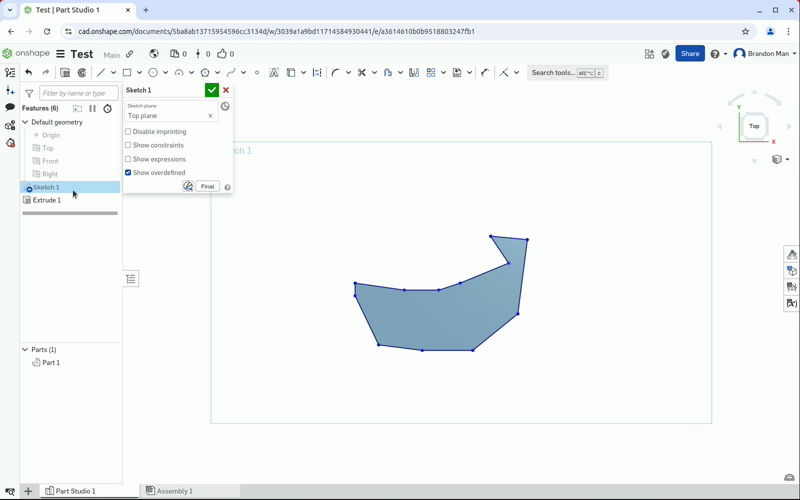
mouse_move(229, 92)
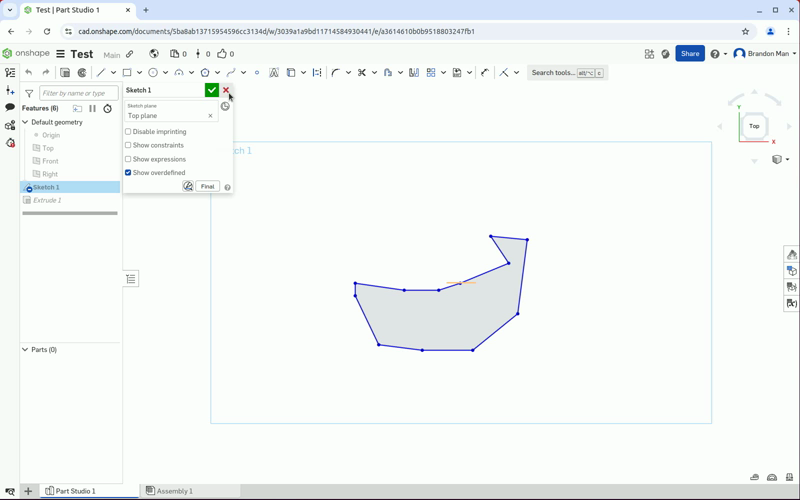
click(229, 92)
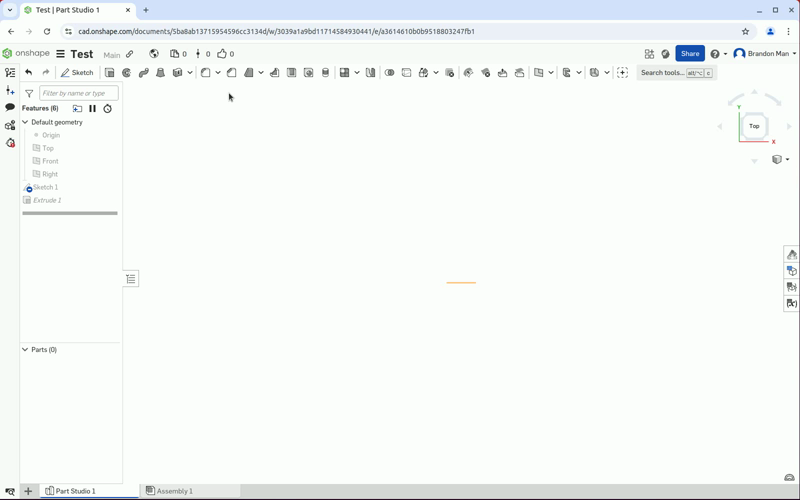
mouse_move(73, 352)
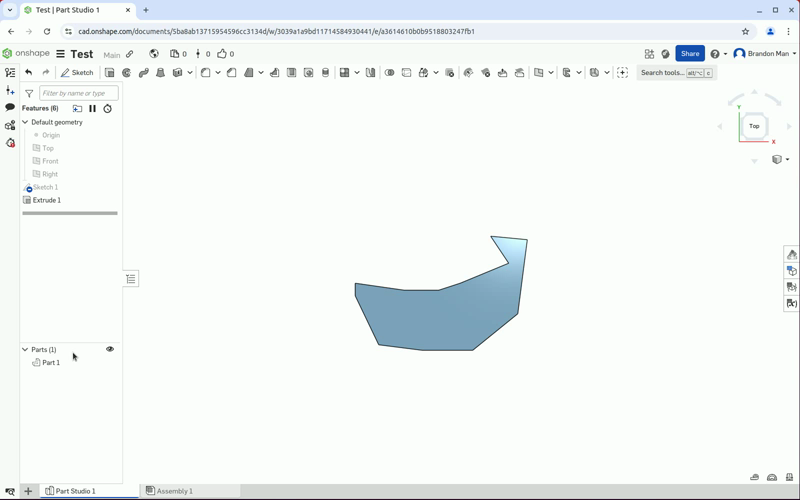
key(y)
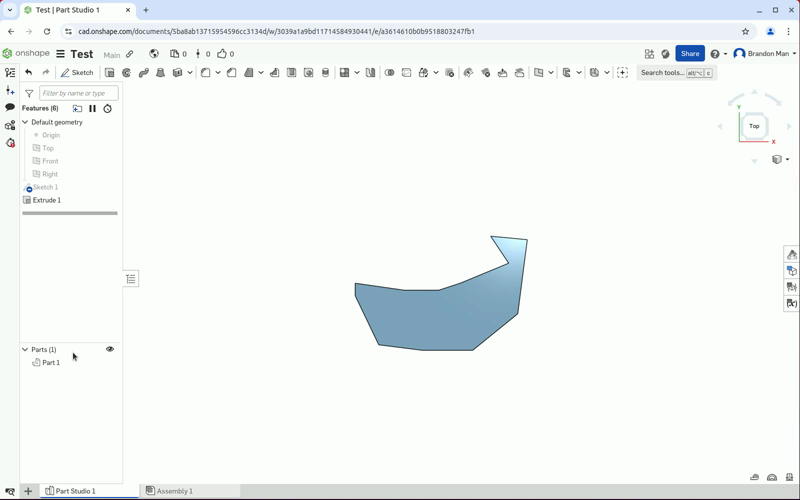
key(shift+p)
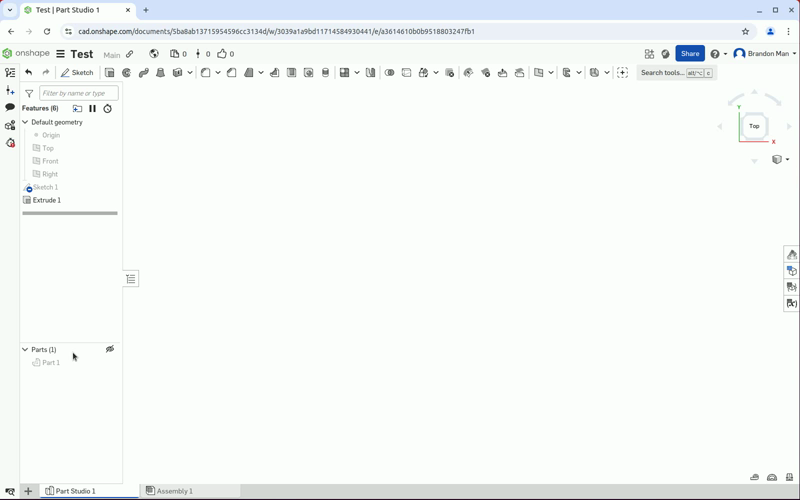
key(space)
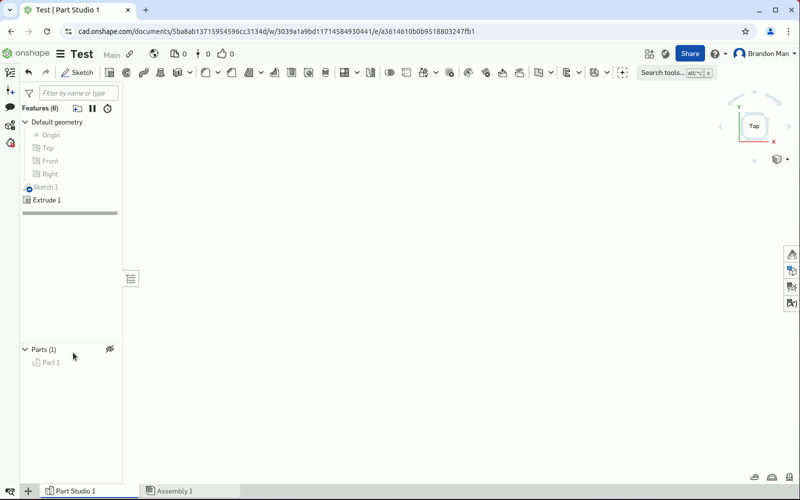
key_down(shift)
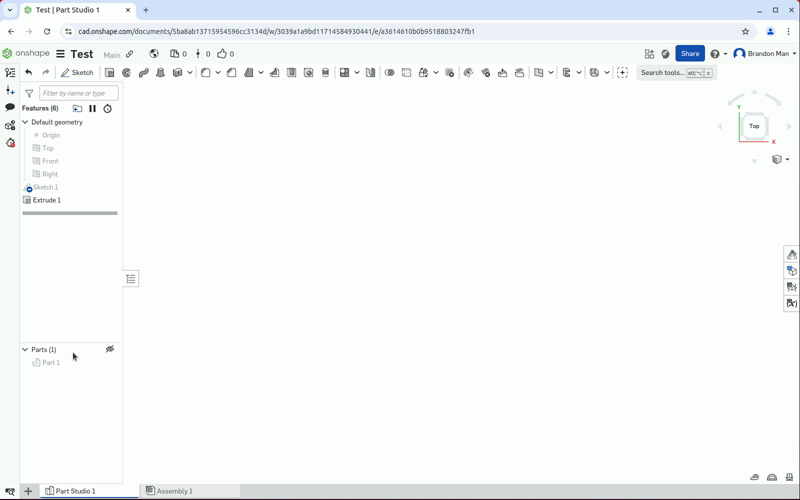
key(up)
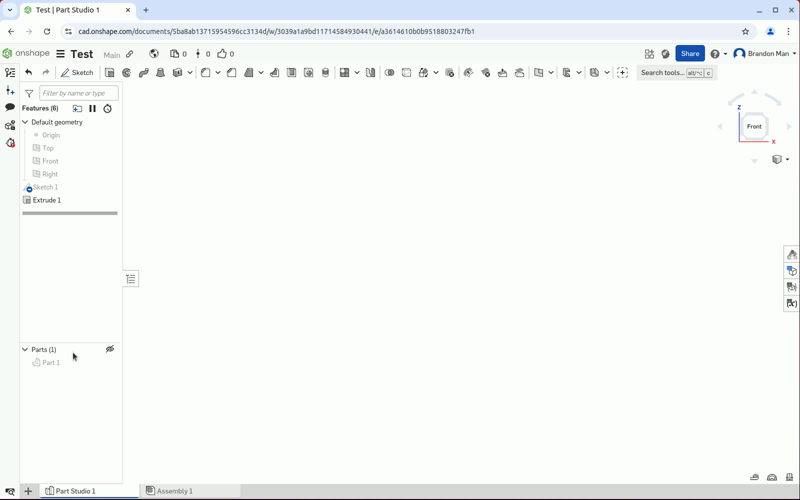
key_up(shift)
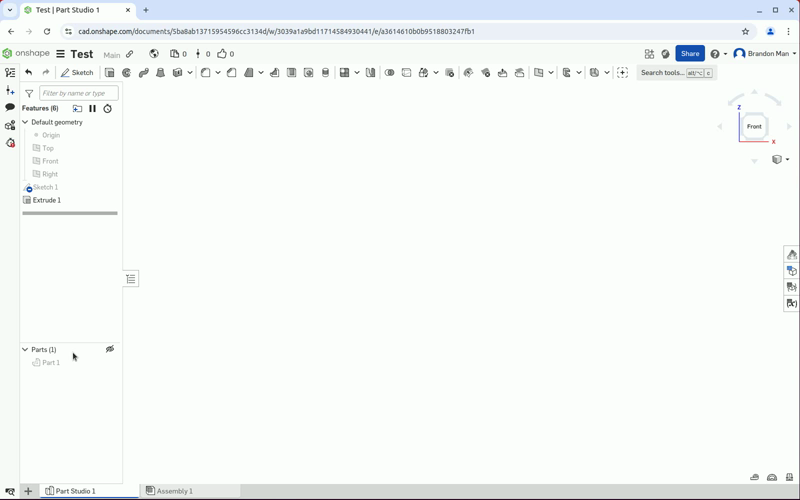
key(space)
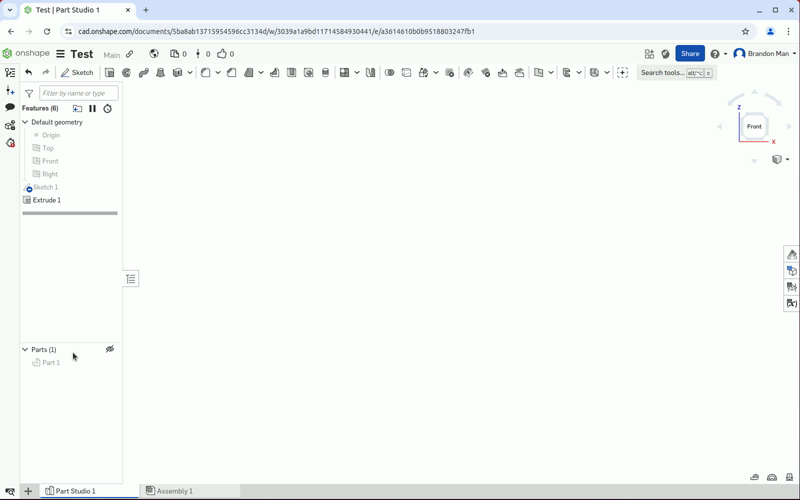
key_down(shift)
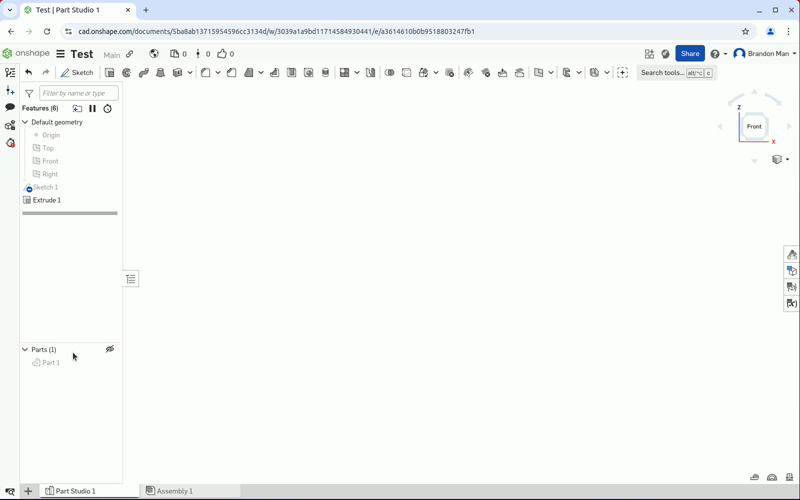
key(left)
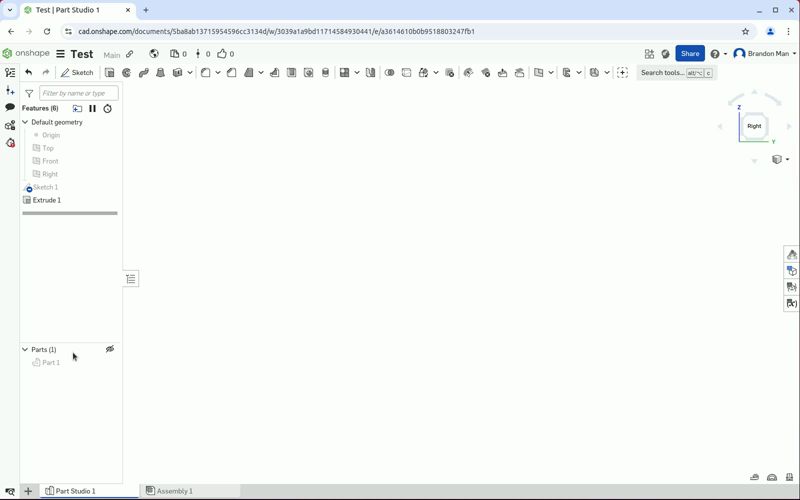
key_up(shift)
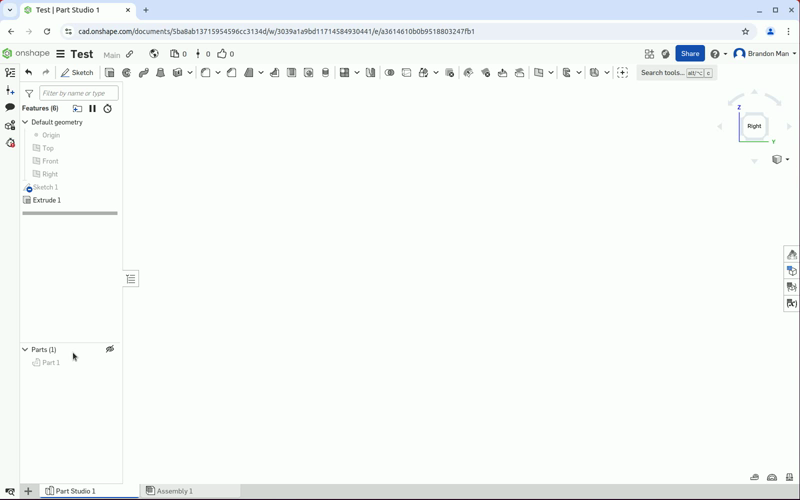
mouse_move(73, 352)
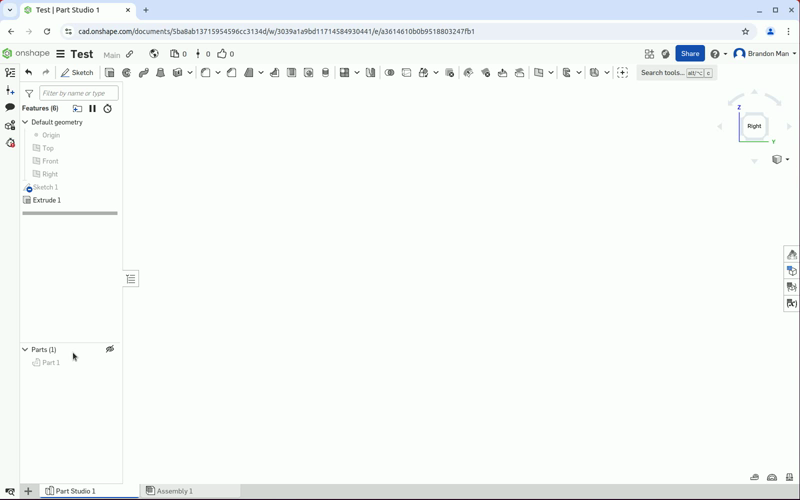
key(shift+y)
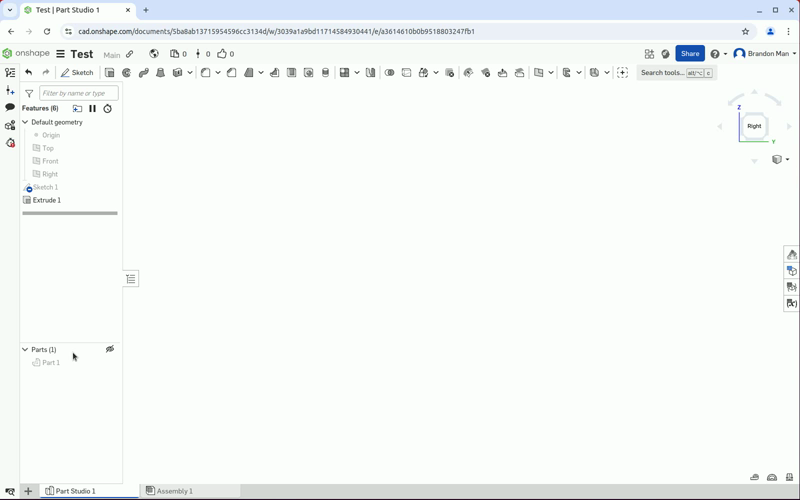
key(shift+s)
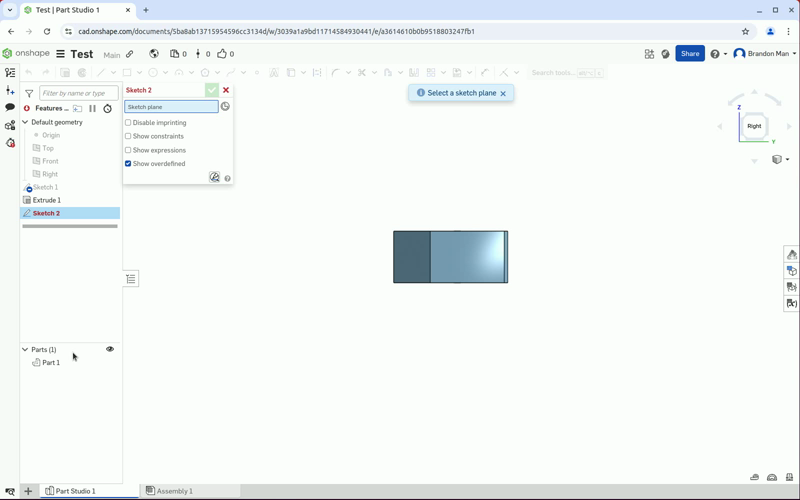
mouse_move(73, 176)
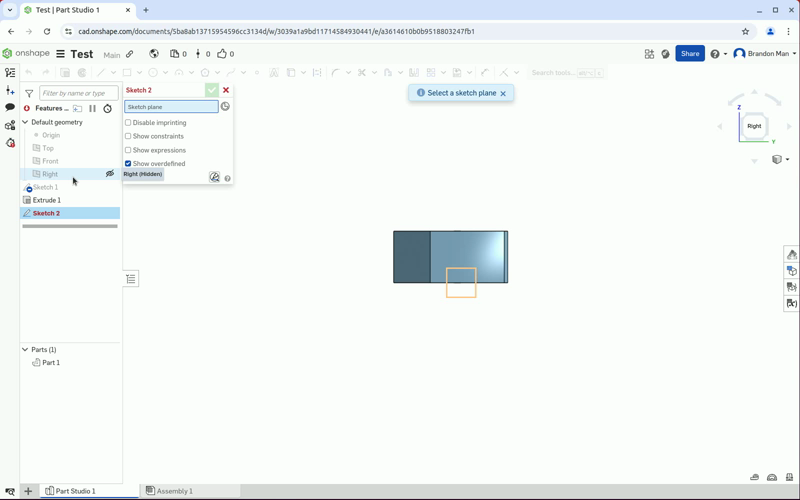
click(73, 176)
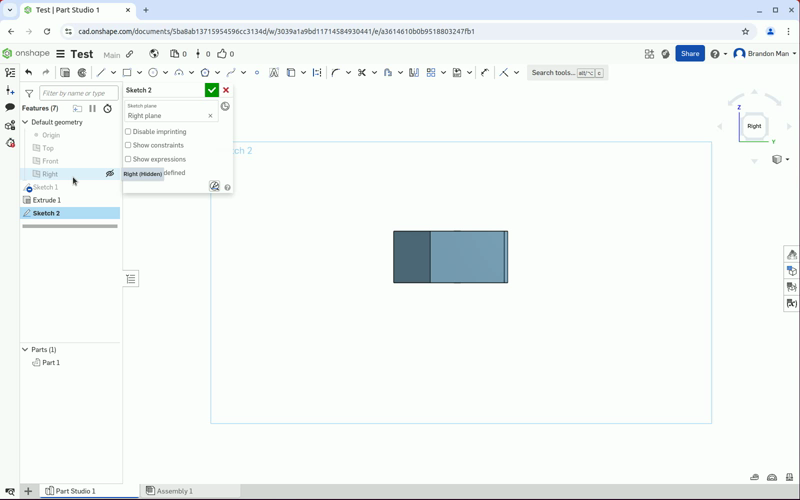
mouse_move(73, 352)
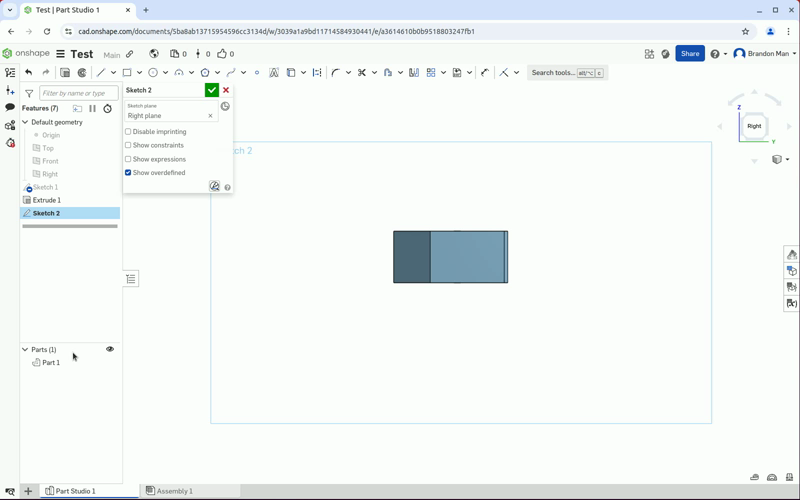
key(y)
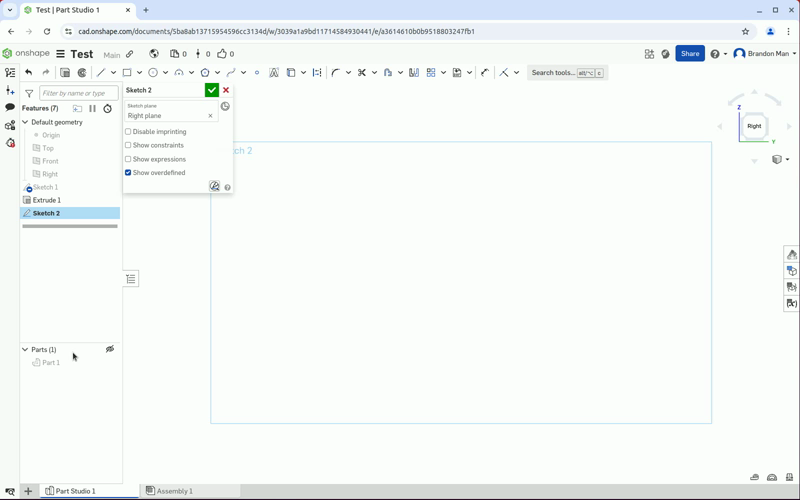
key(c)
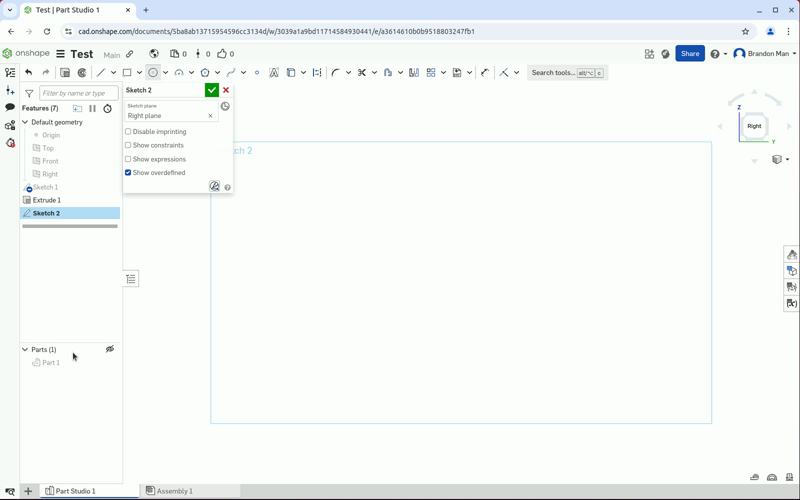
key_down(shift)
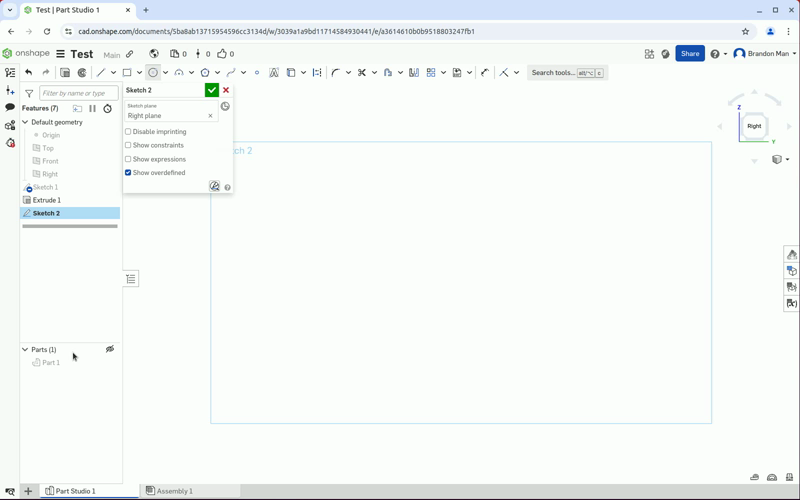
mouse_move(483, 249)
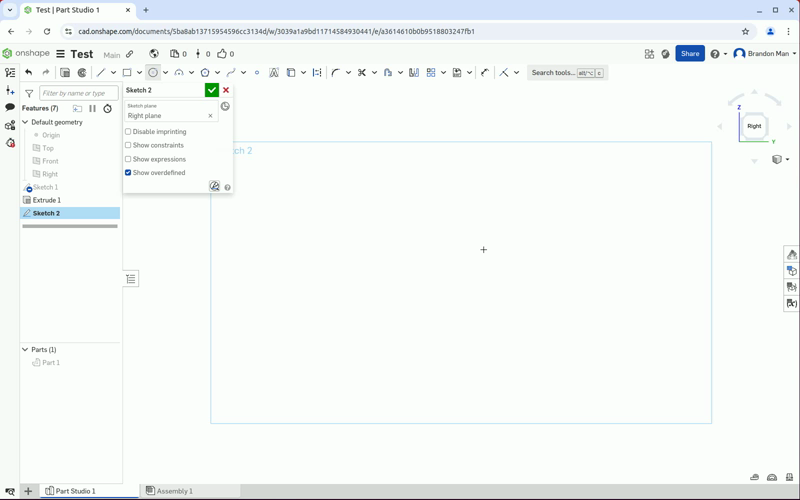
click(483, 249)
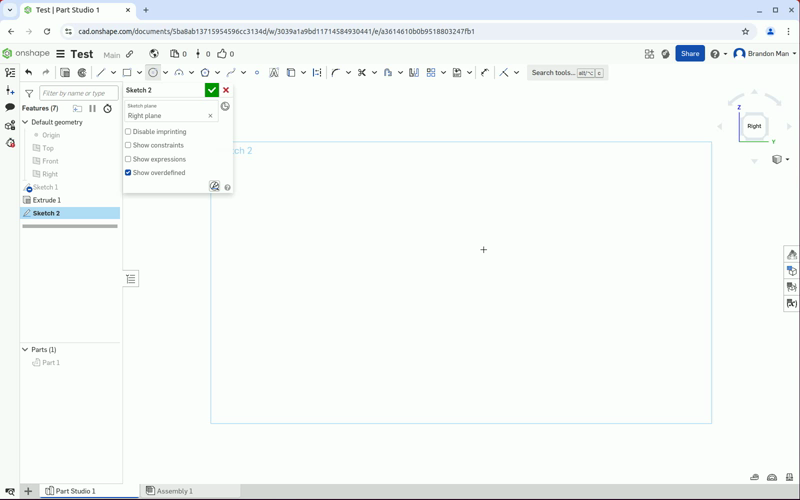
key_up(shift)
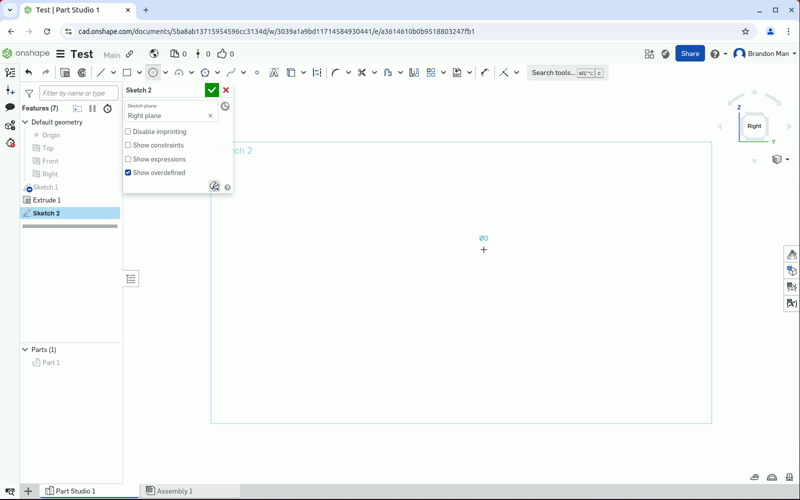
mouse_move(496, 249)
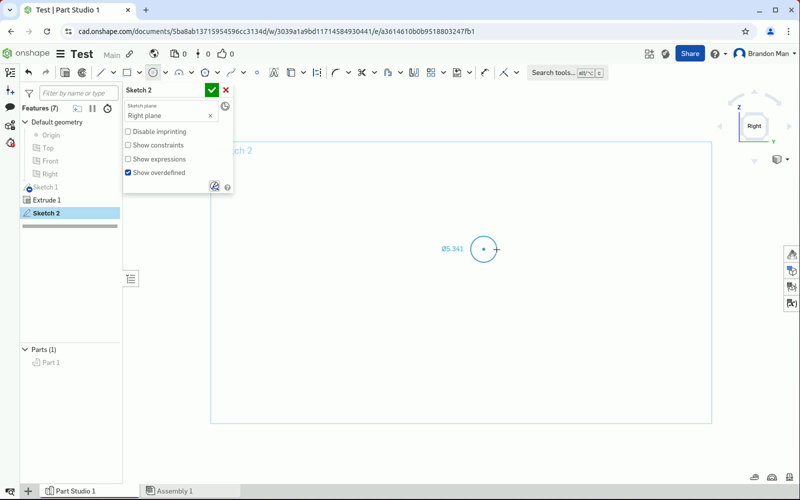
click(496, 249)
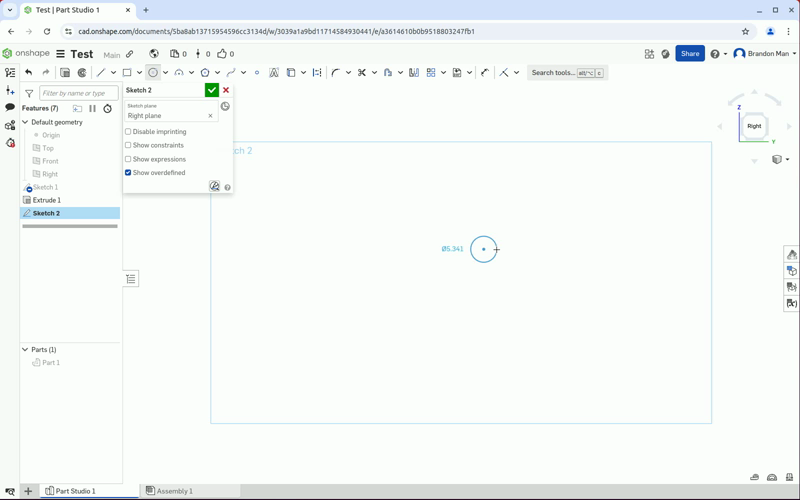
key(esc)
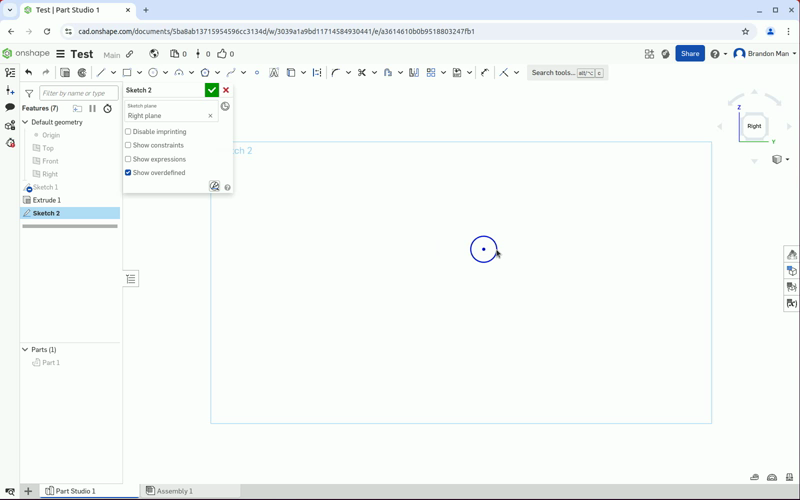
mouse_move(473, 254)
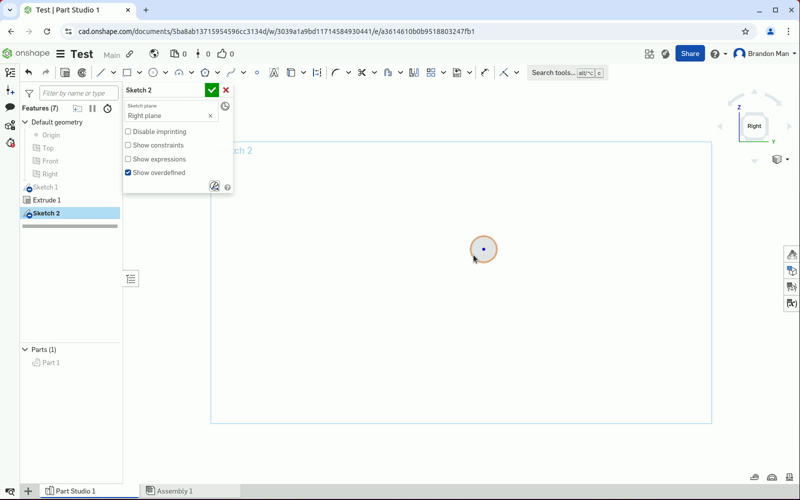
scroll(6)
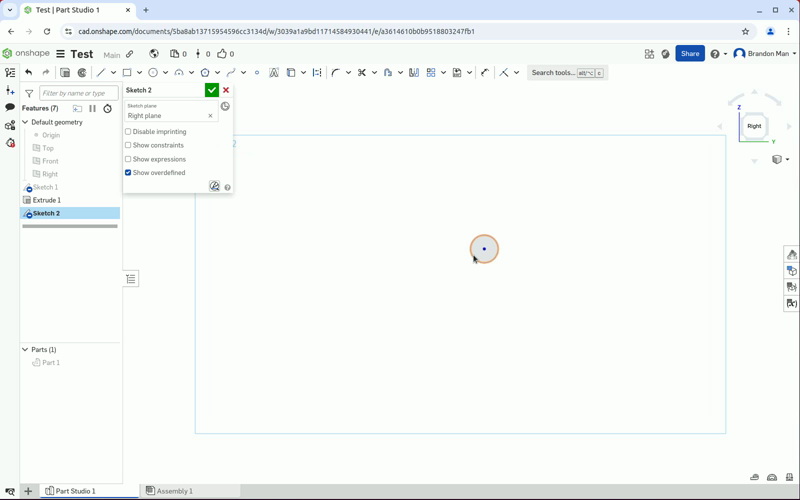
scroll(6)
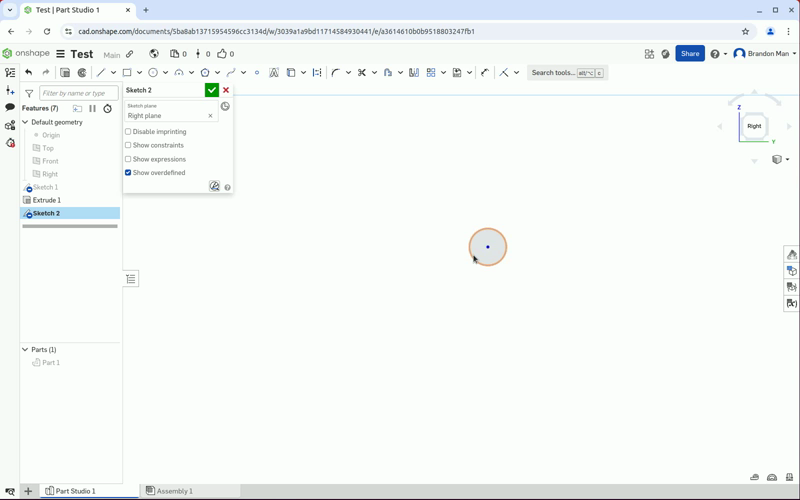
scroll(6)
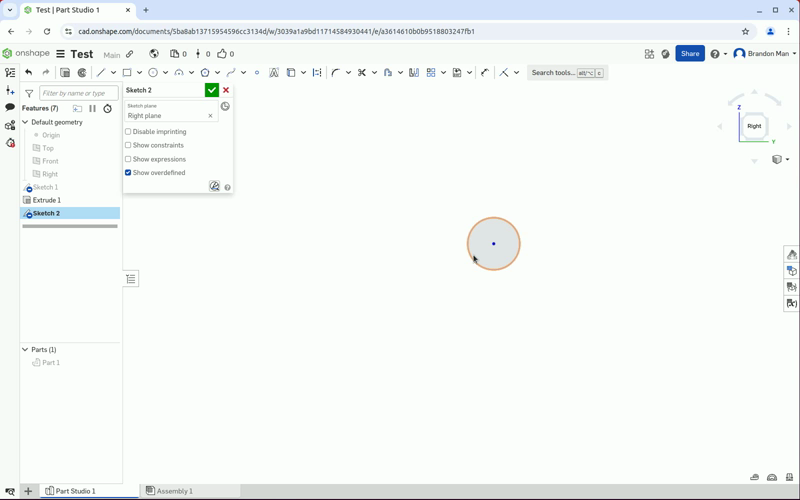
scroll(6)
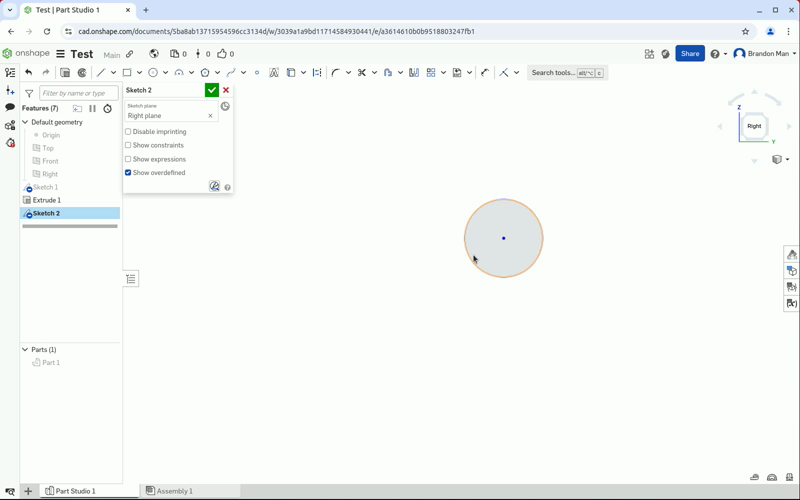
scroll(6)
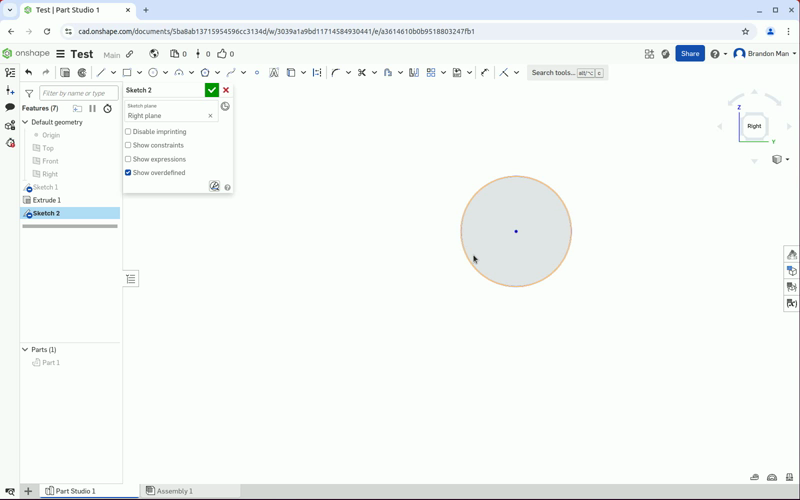
scroll(6)
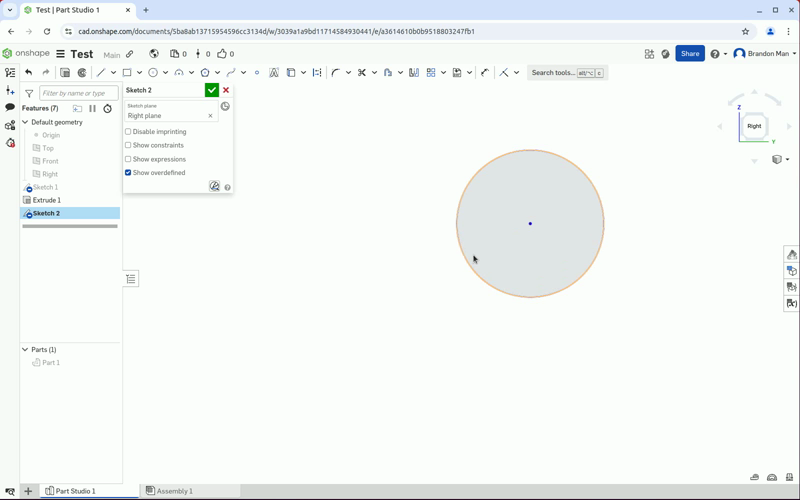
scroll(6)
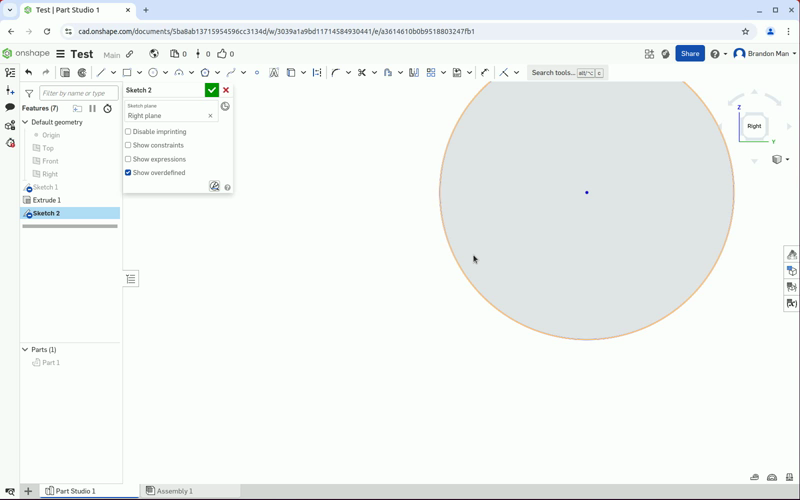
click(473, 254)
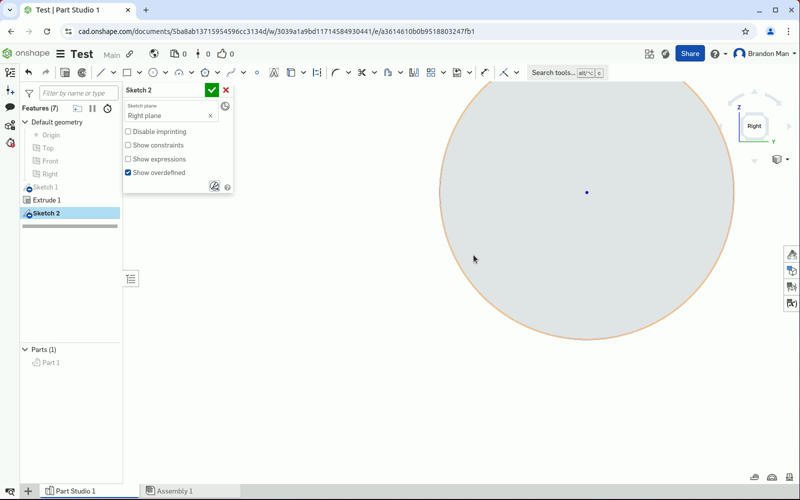
scroll(-6)
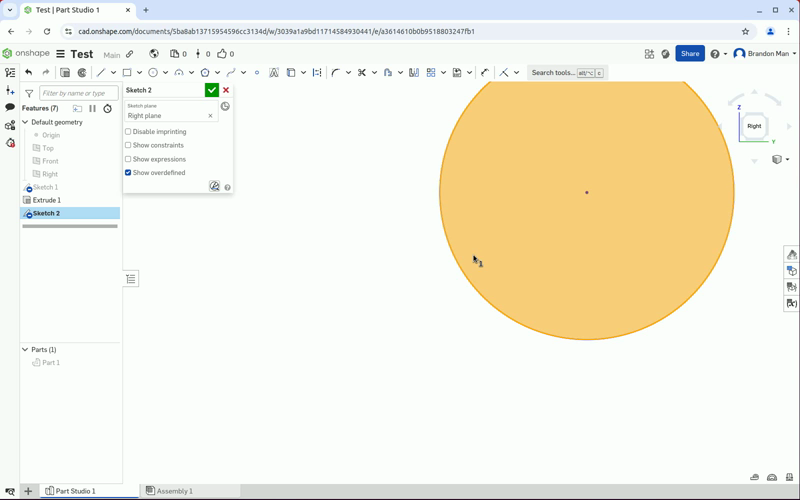
scroll(-6)
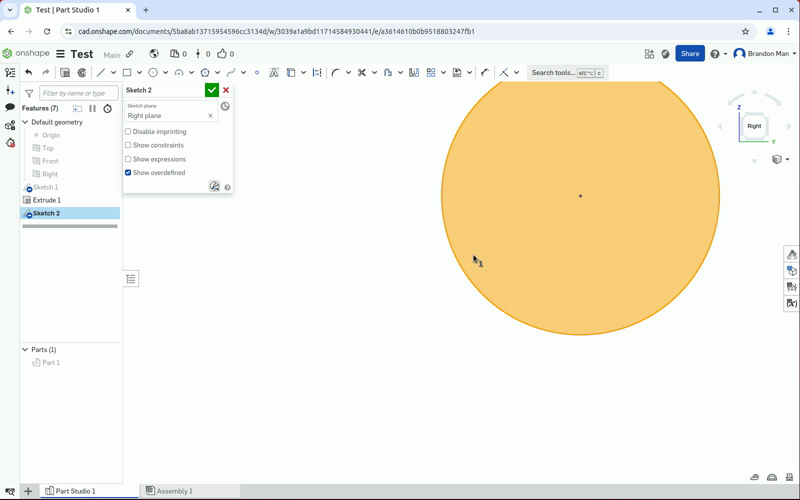
scroll(-6)
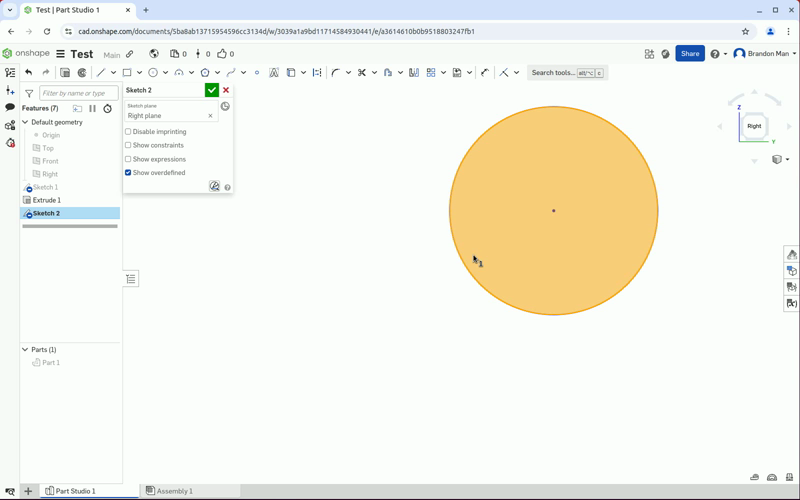
scroll(-6)
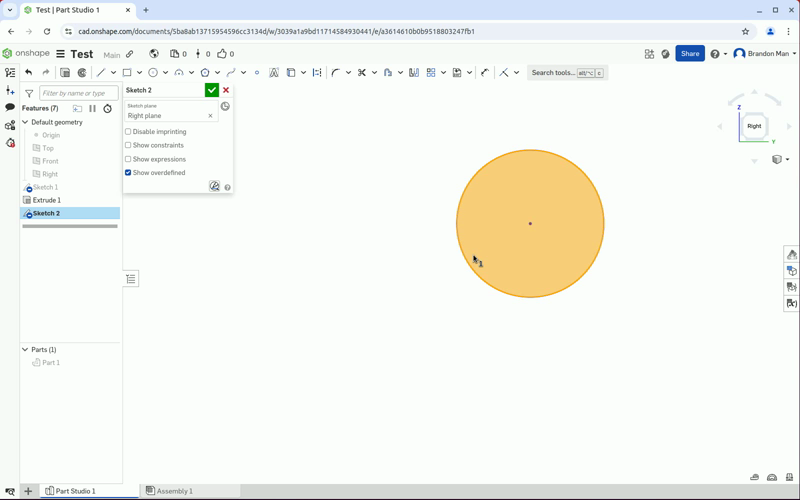
scroll(-6)
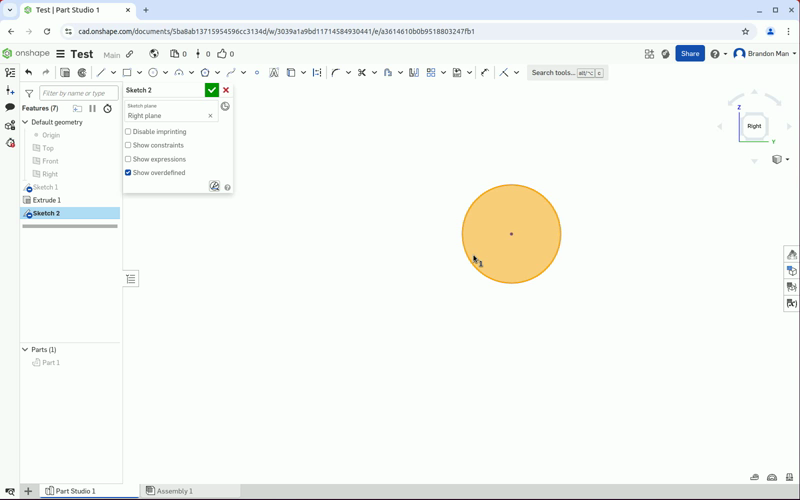
scroll(-6)
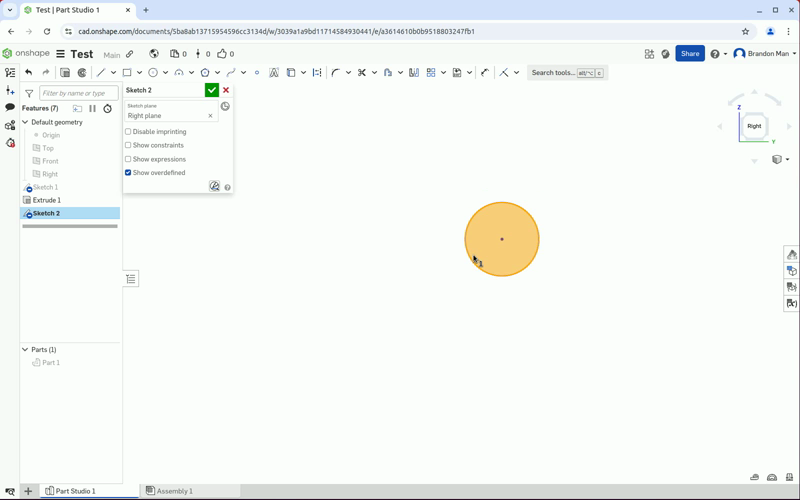
scroll(-6)
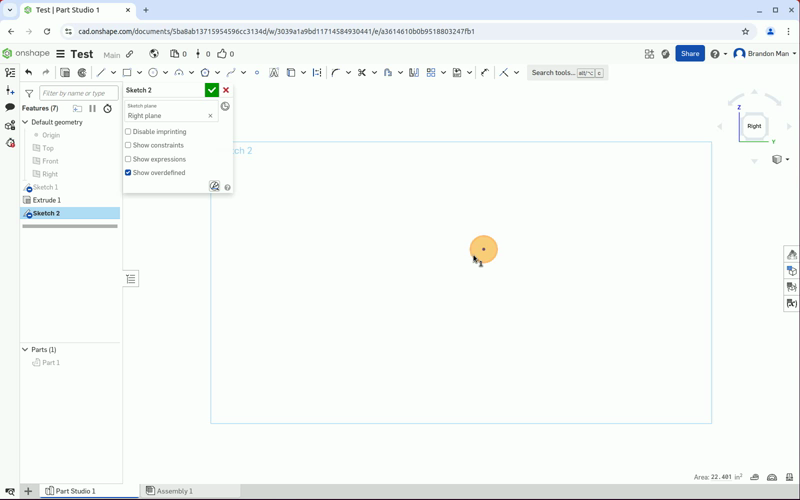
mouse_move(73, 352)
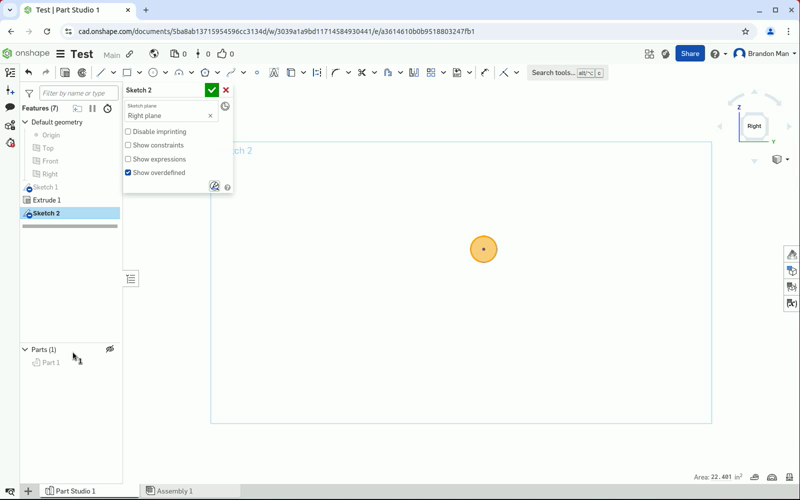
key(shift+y)
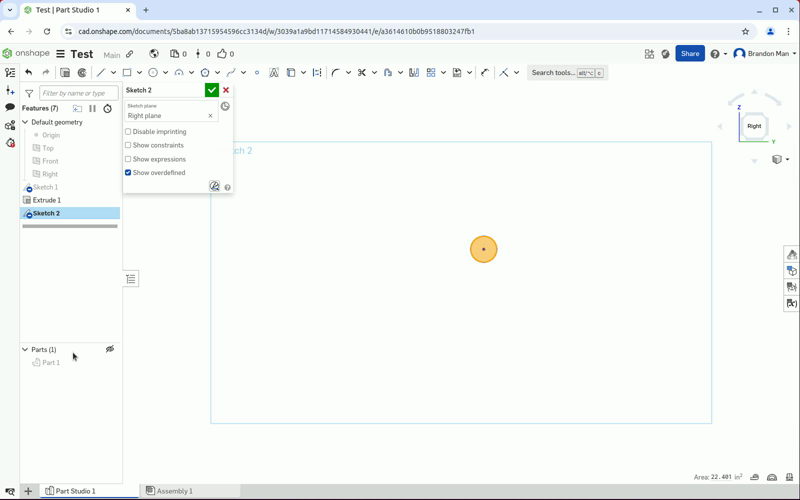
key(shift+e)
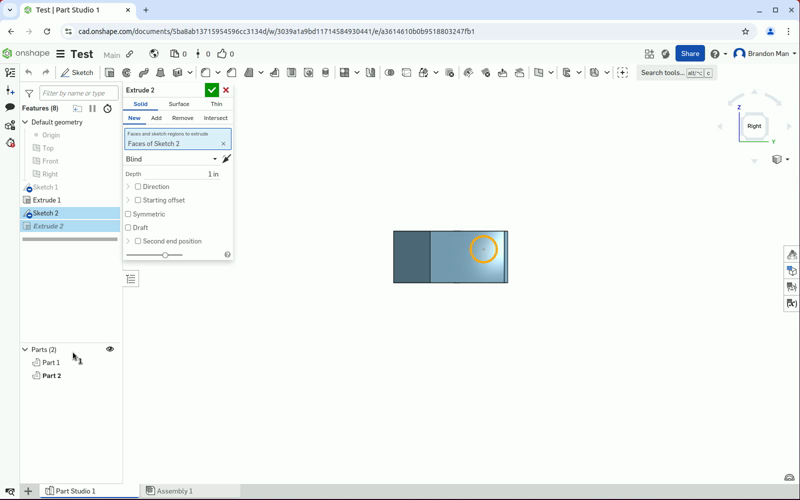
mouse_move(143, 106)
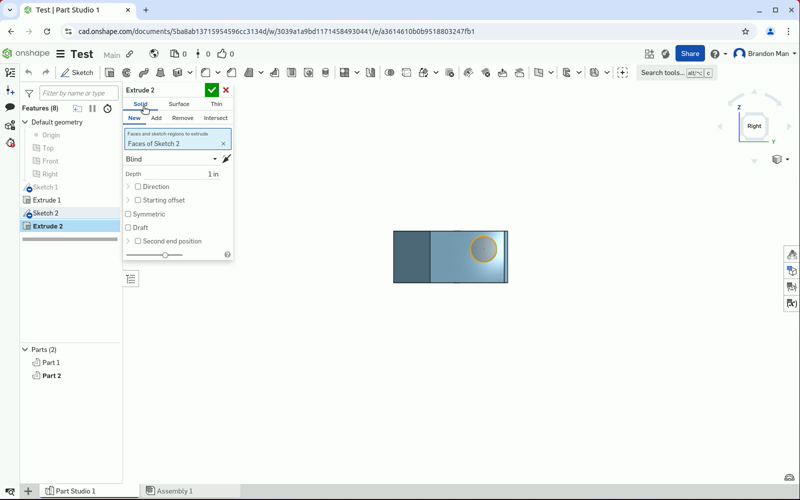
click(143, 106)
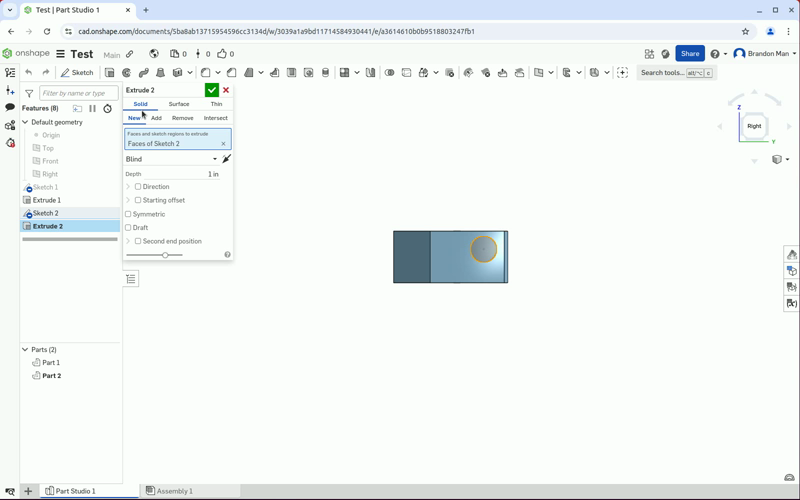
mouse_move(137, 120)
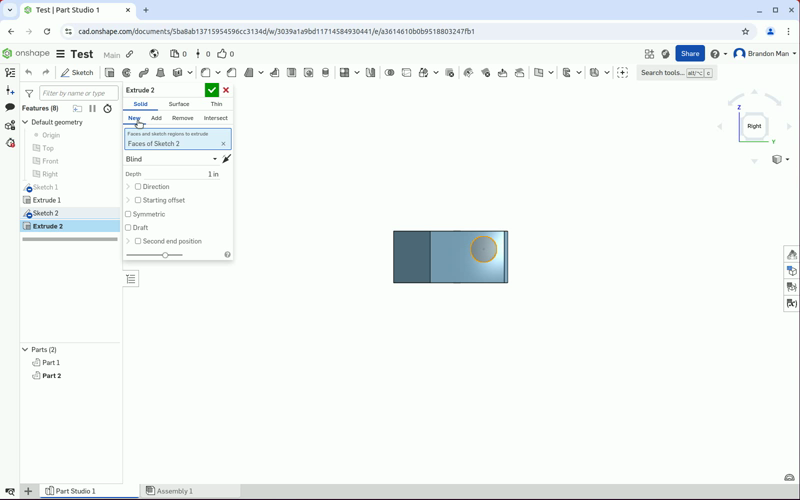
click(137, 120)
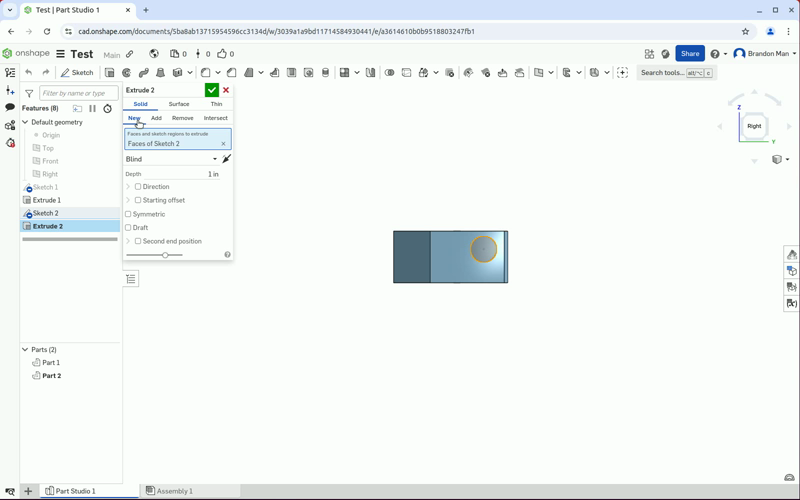
key(tab, 4)
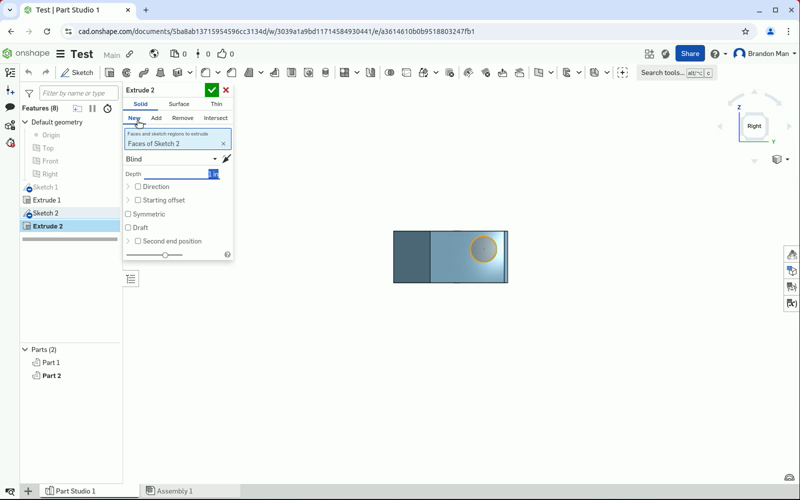
text(23.108)
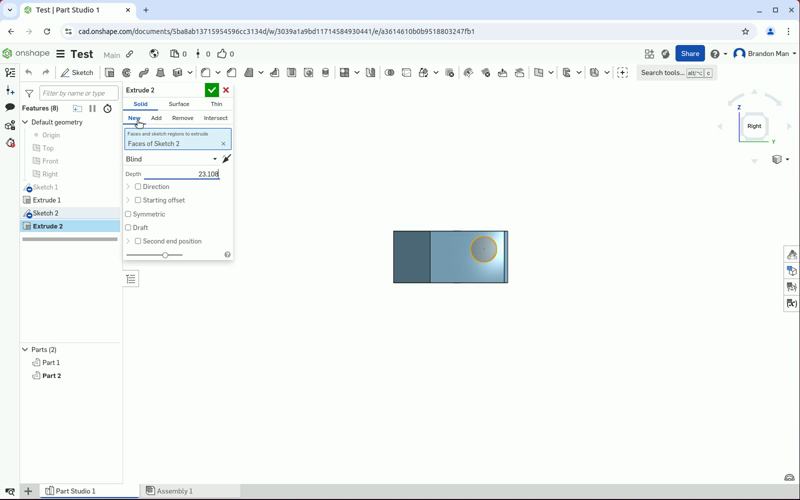
key(enter)
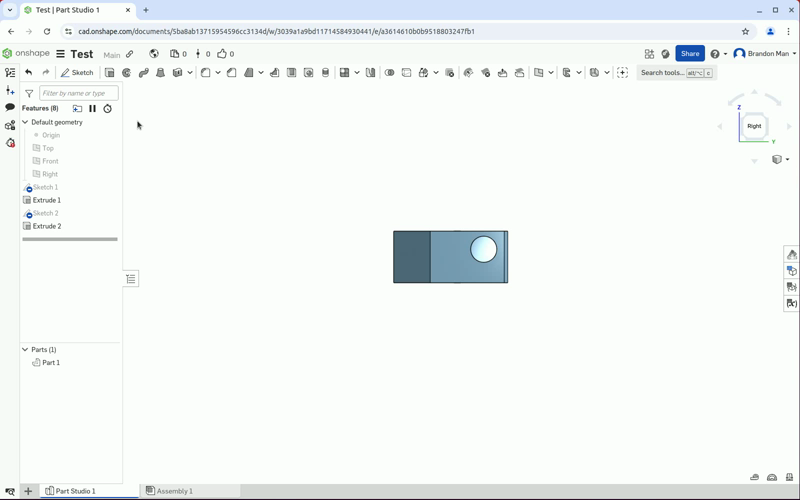
key(shift+h)
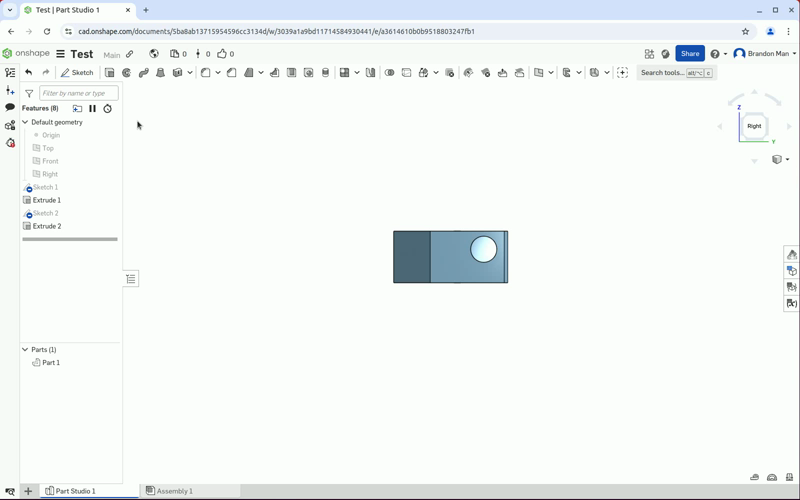
key(shift+h)
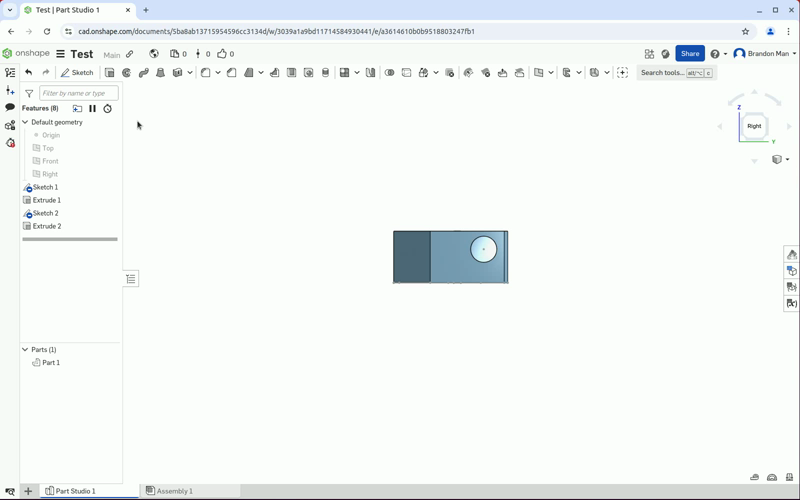
key(shift+7)
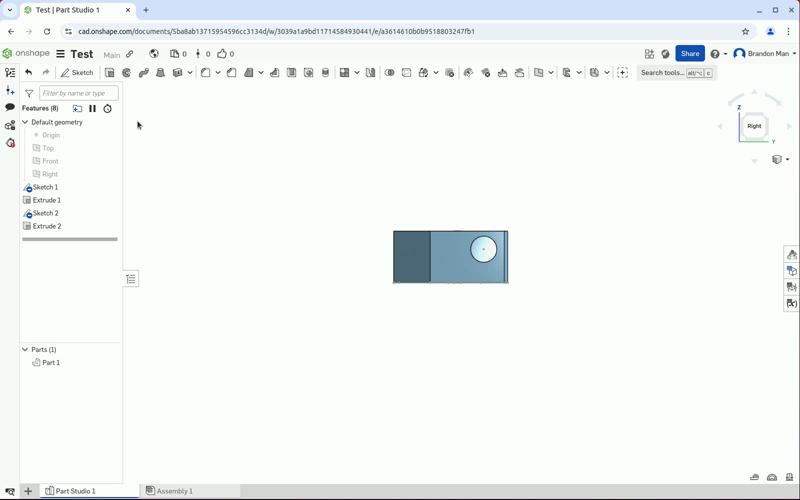
key(right, 2)
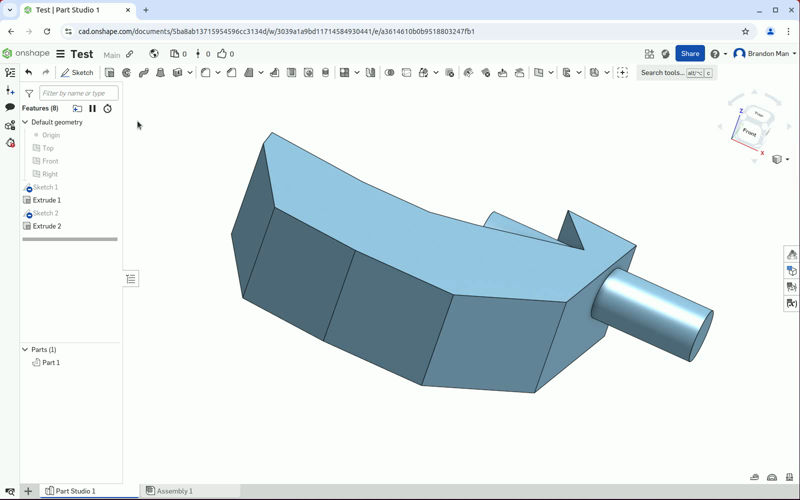
key(down, 2)
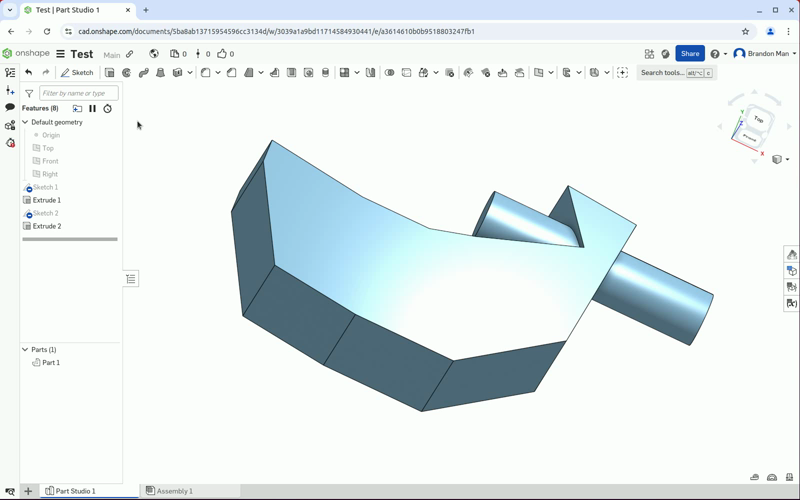
key(up, 2)
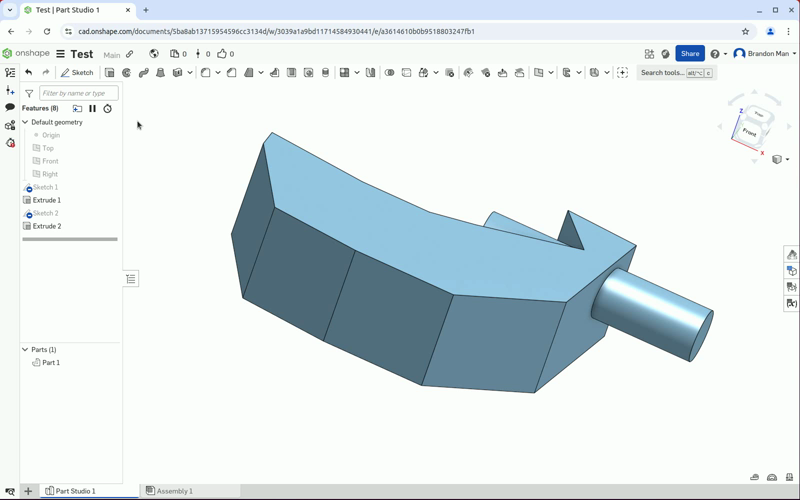
key(left, 2)
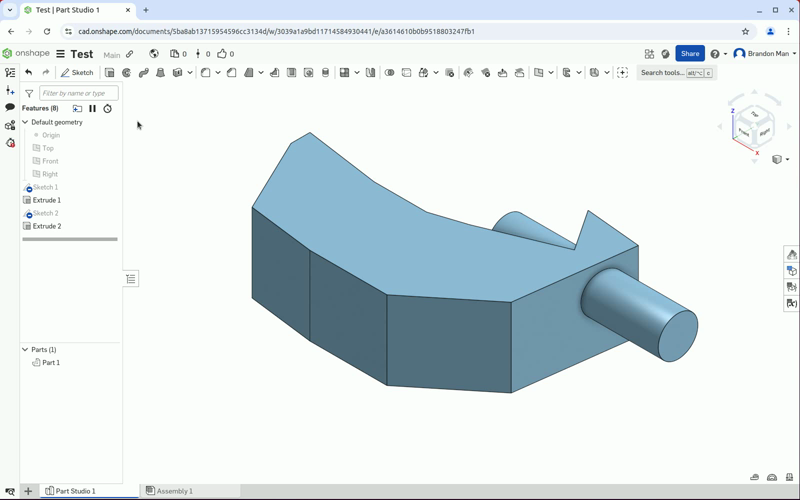
mouse_move(73, 189)
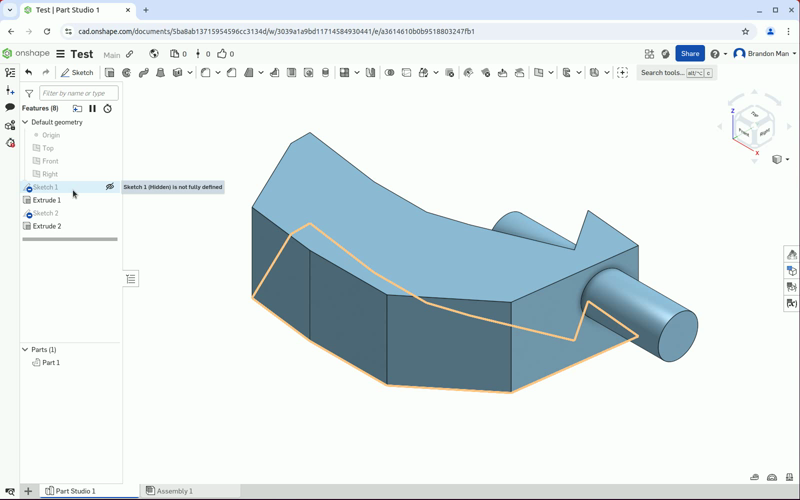
click(73, 189)